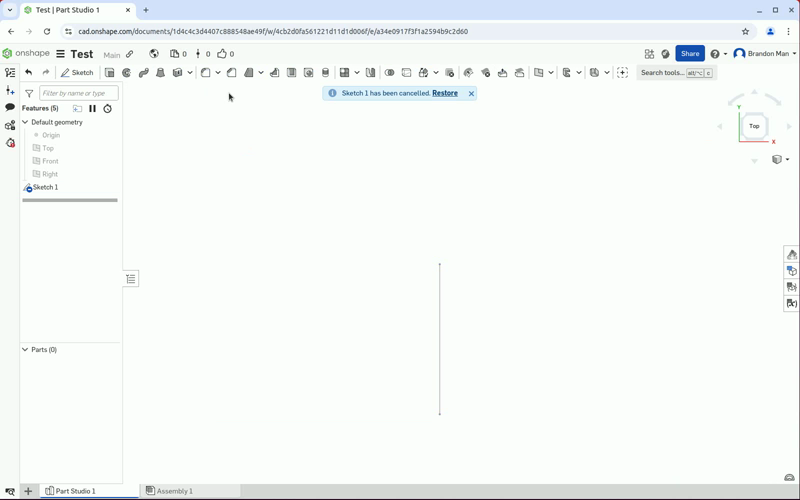
key(shift+h)
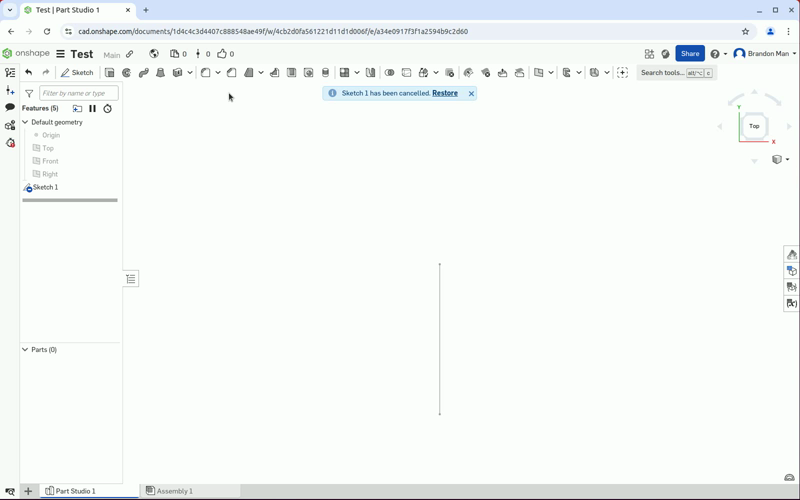
key(shift+s)
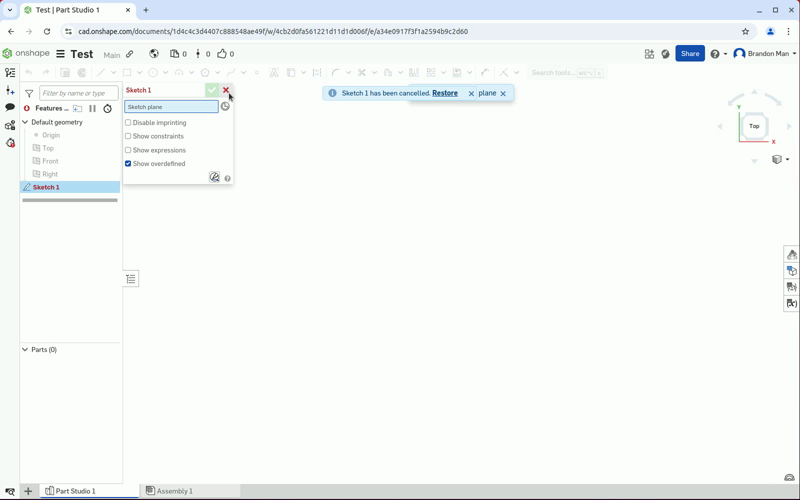
mouse_move(73, 150)
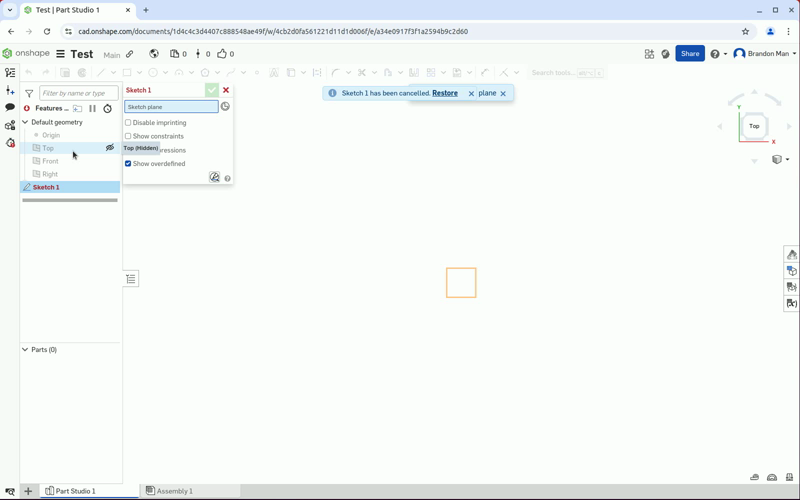
click(73, 150)
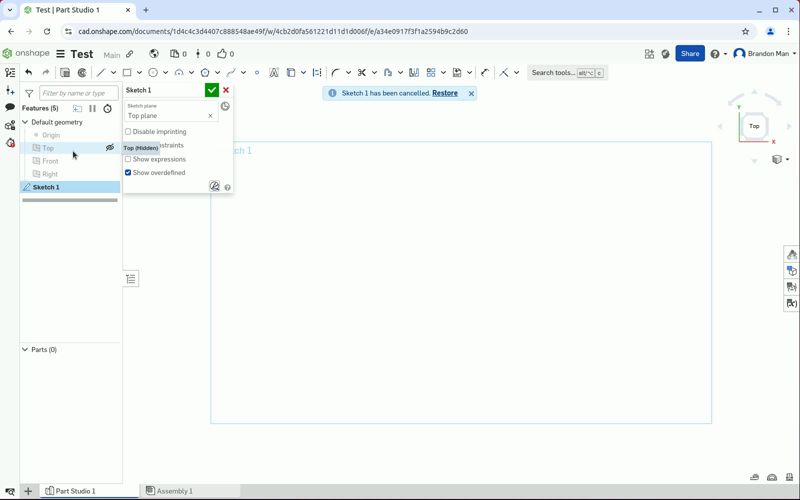
mouse_move(73, 352)
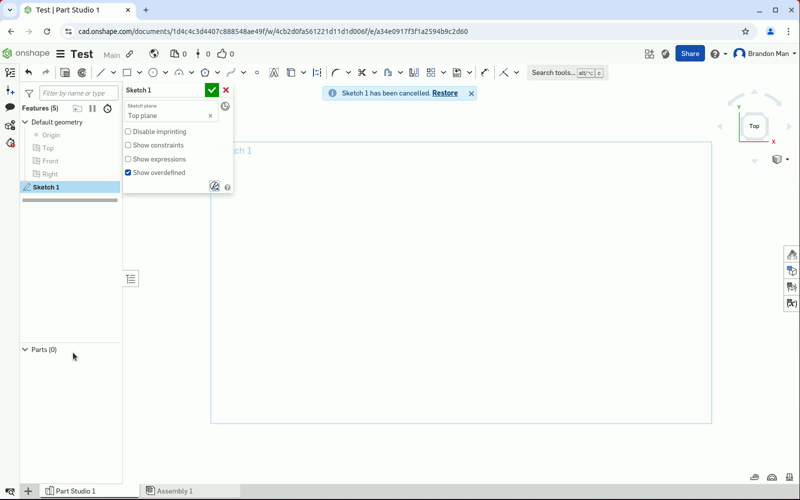
key(y)
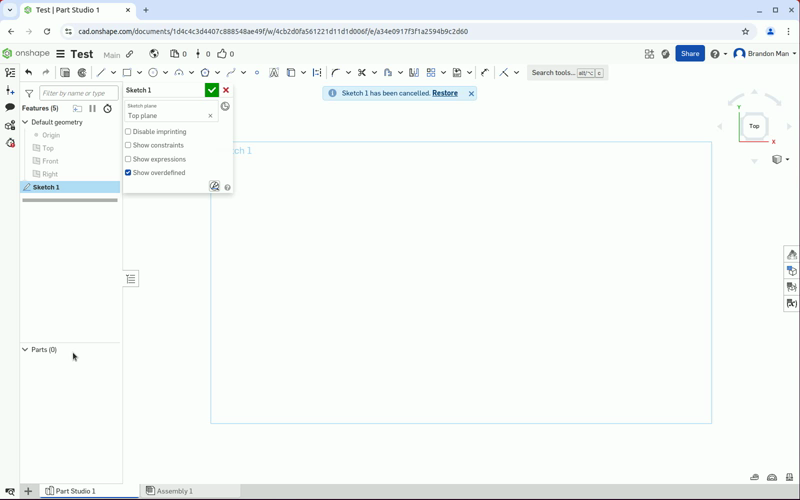
key(c)
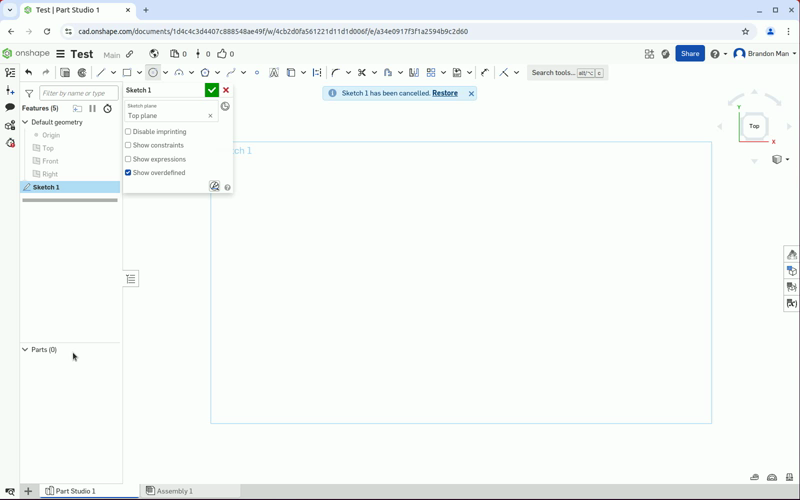
key_down(shift)
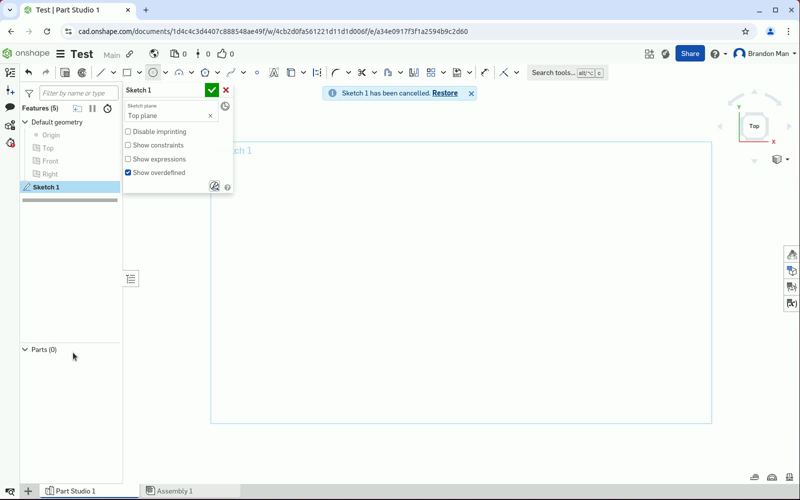
mouse_move(461, 282)
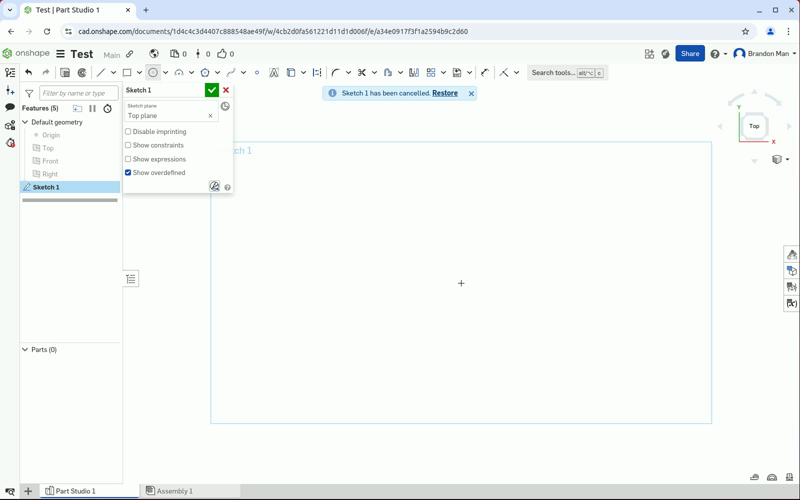
click(461, 282)
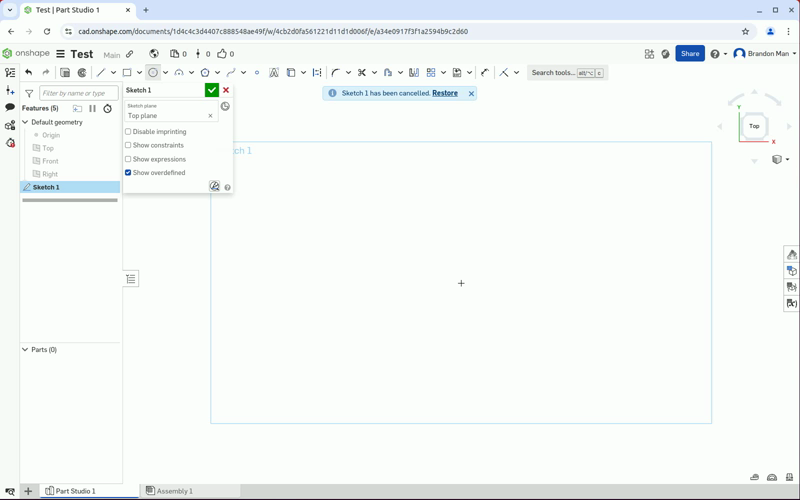
key_up(shift)
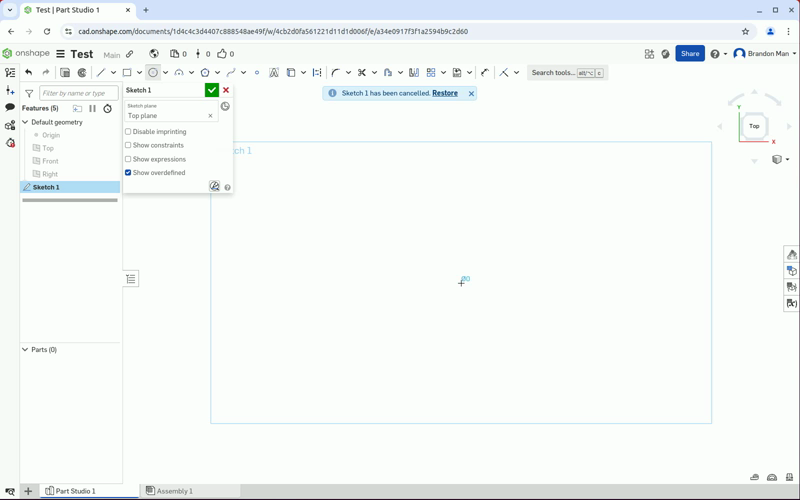
mouse_move(574, 282)
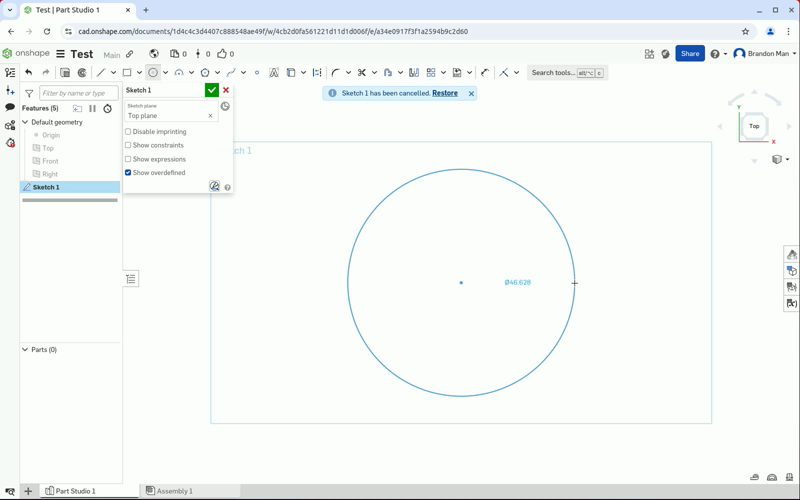
click(574, 282)
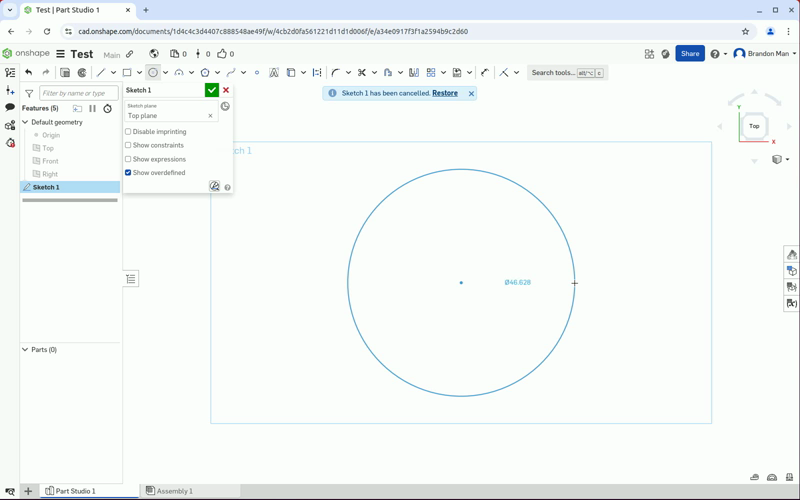
key(esc)
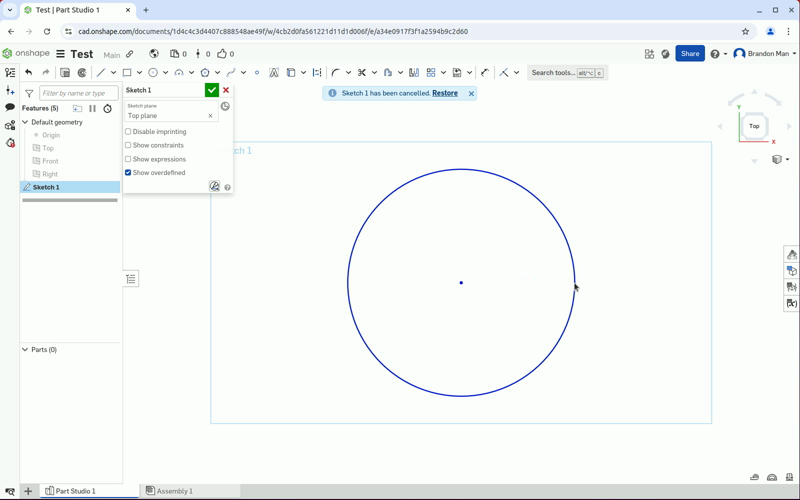
key(c)
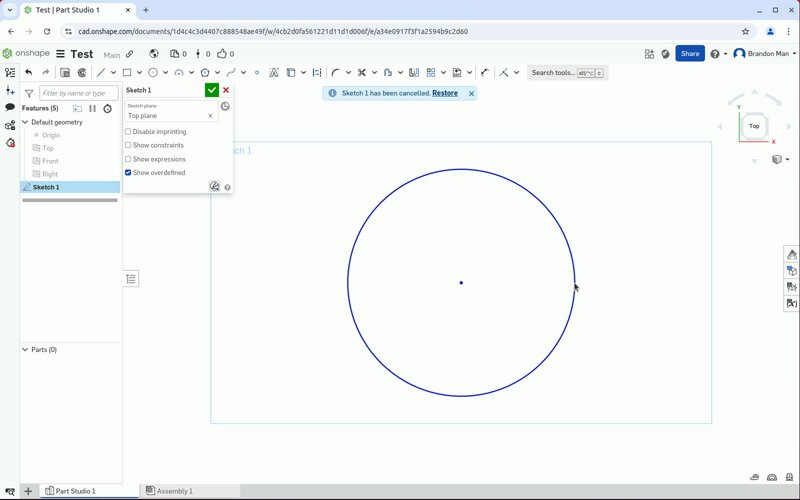
key_down(shift)
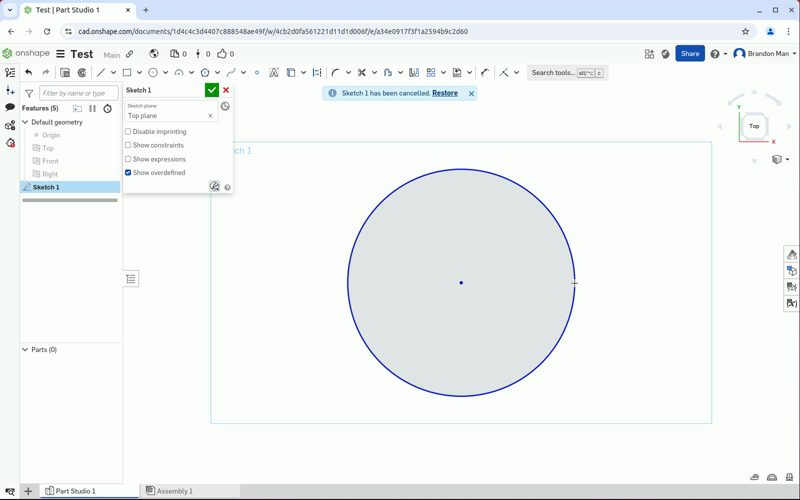
mouse_move(461, 282)
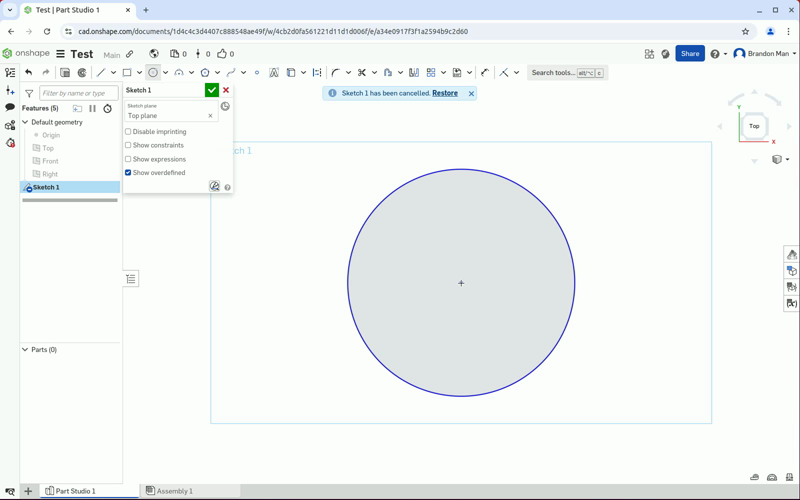
click(461, 282)
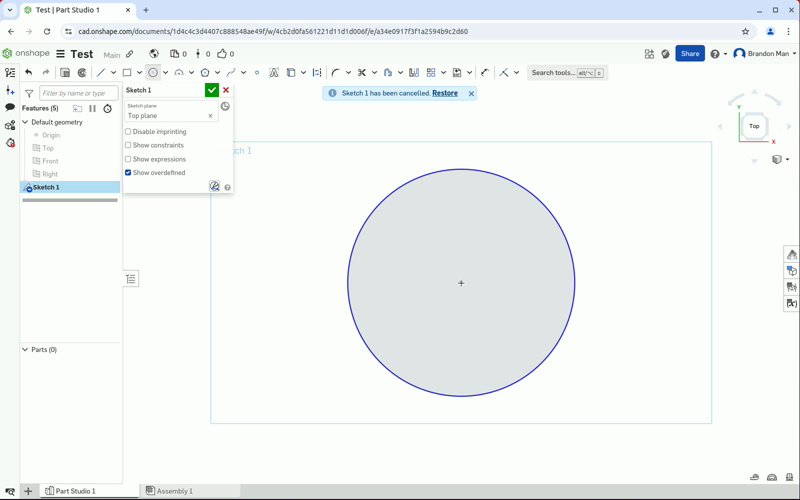
key_up(shift)
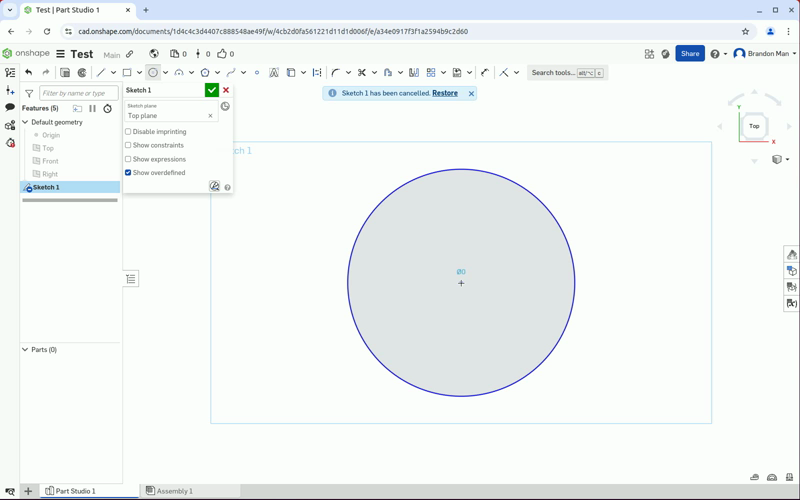
mouse_move(506, 282)
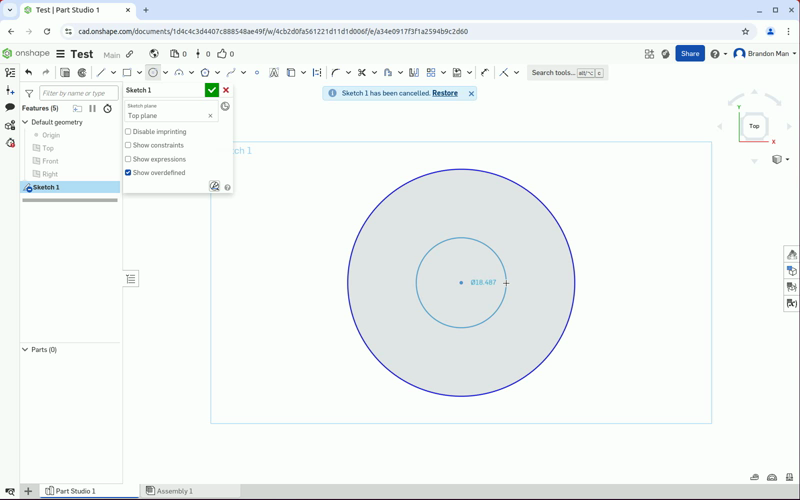
click(506, 282)
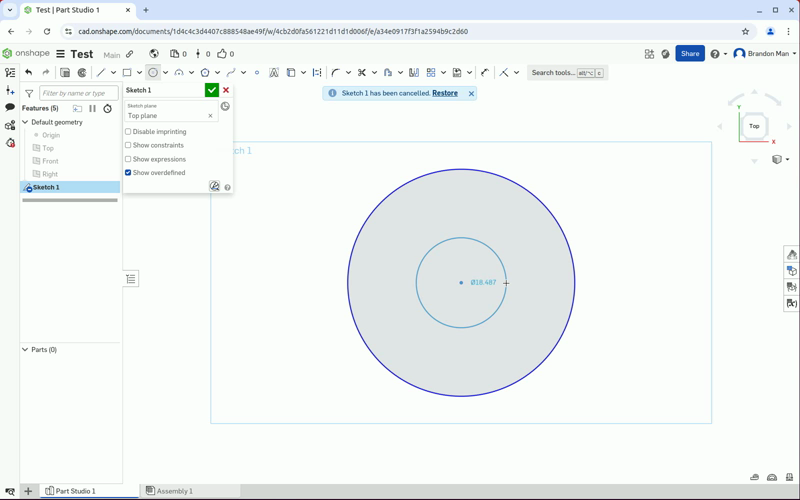
key(esc)
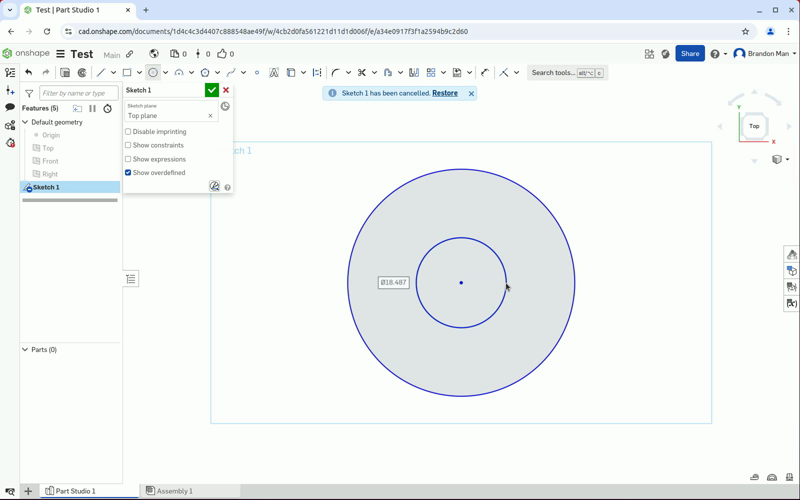
mouse_move(398, 319)
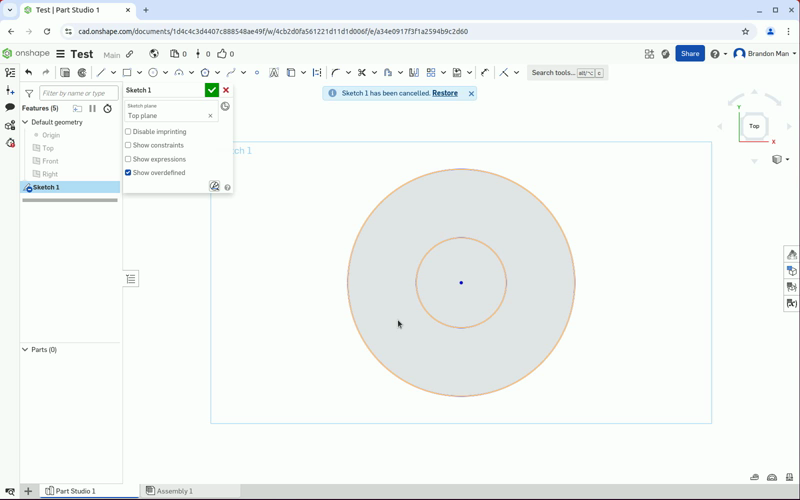
click(398, 319)
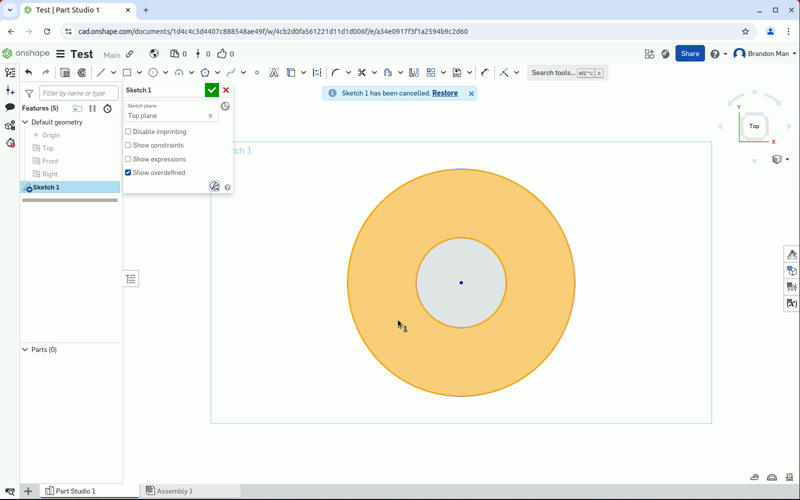
mouse_move(73, 352)
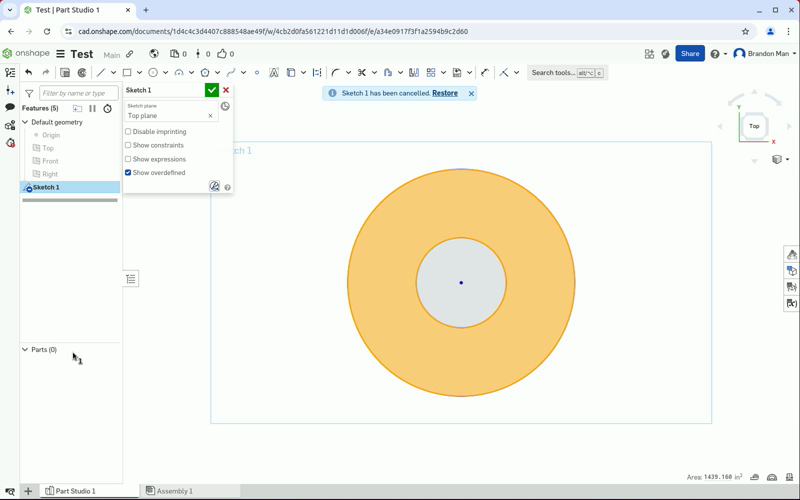
key(shift+y)
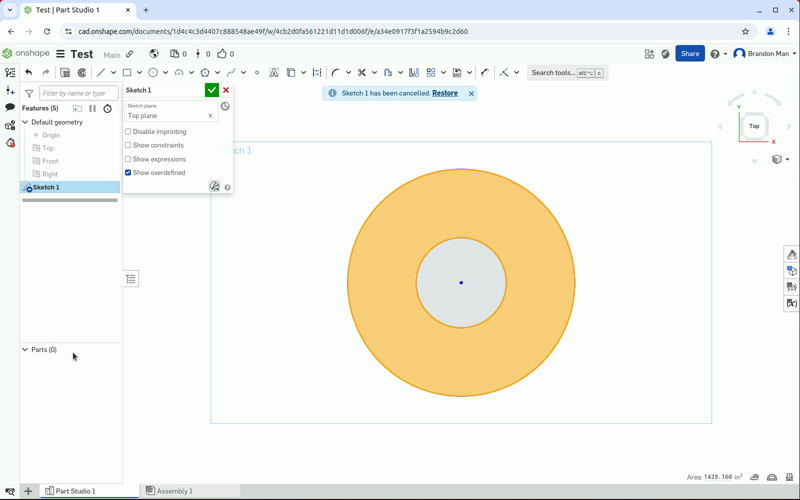
key(shift+e)
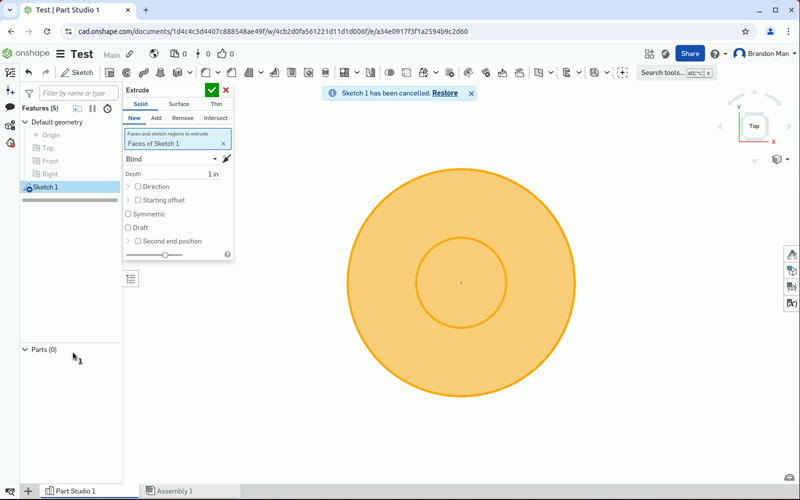
mouse_move(143, 106)
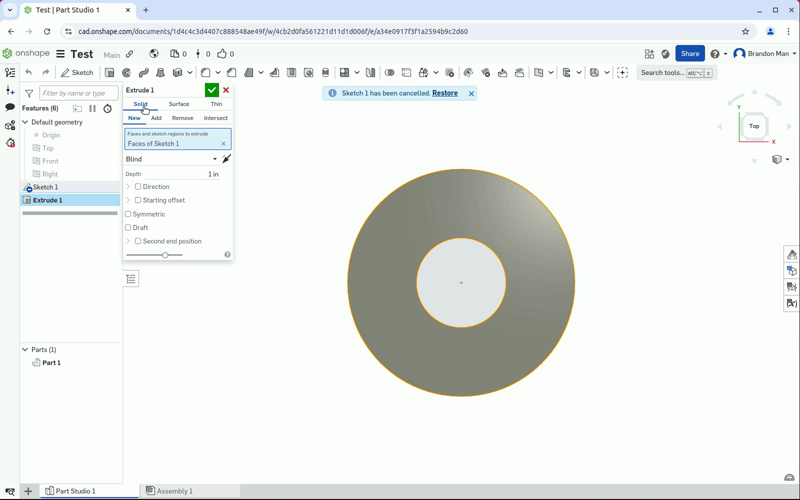
click(143, 106)
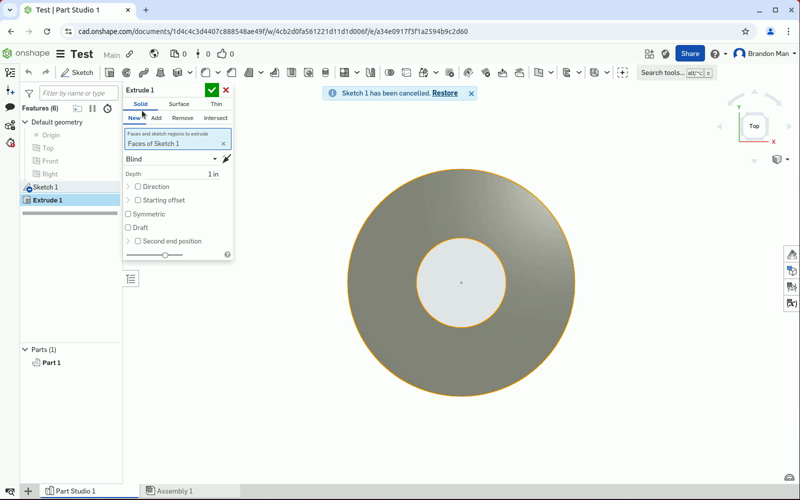
mouse_move(137, 120)
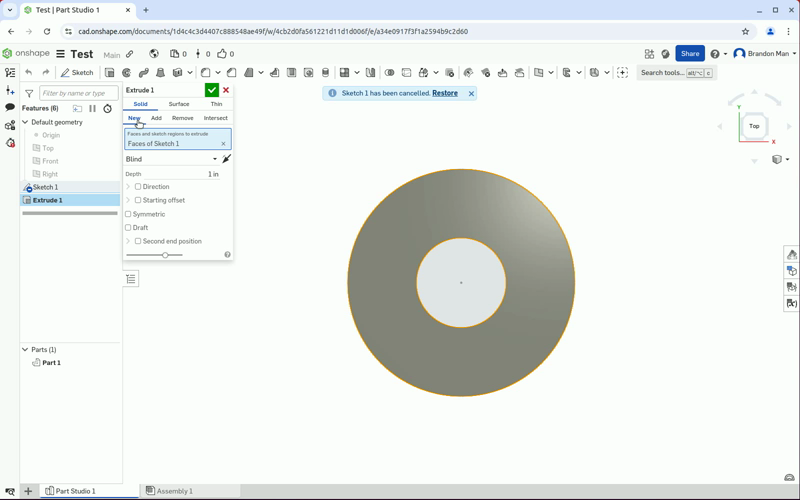
click(137, 120)
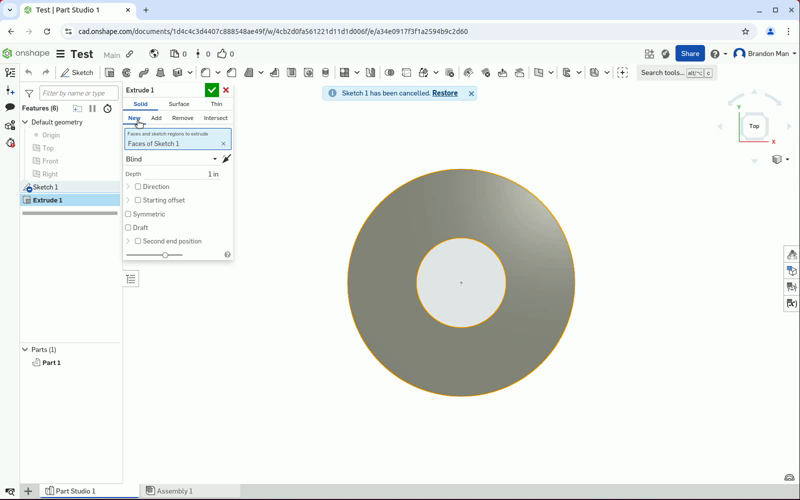
key(tab, 4)
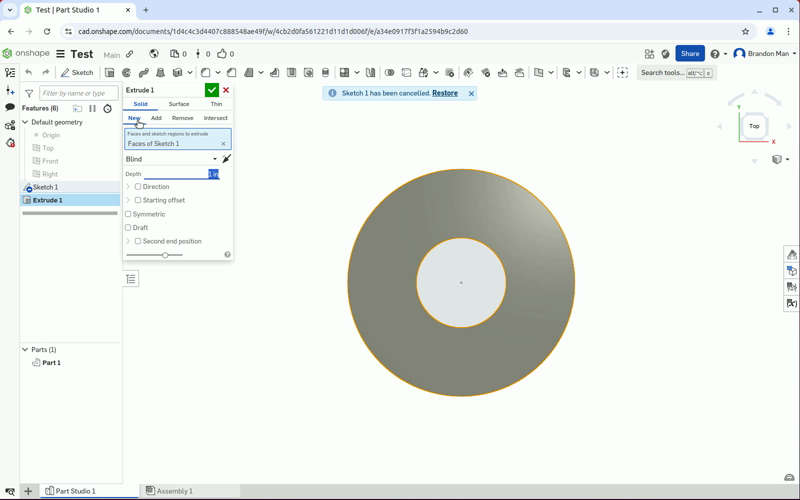
text(17.572)
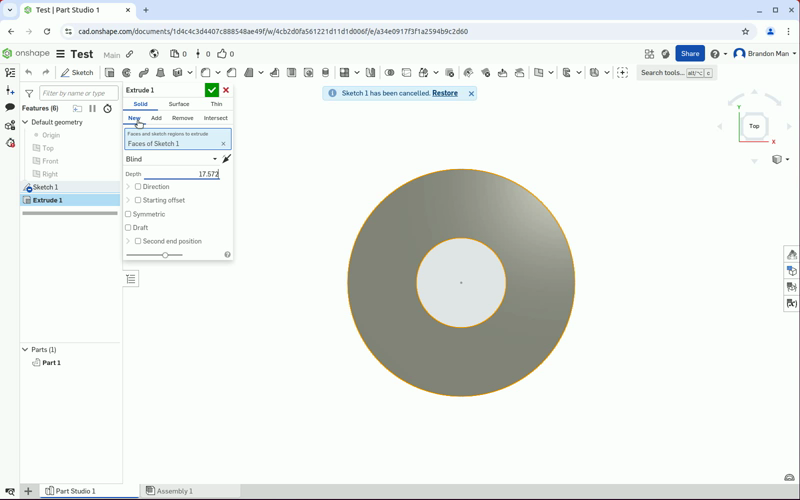
key(enter)
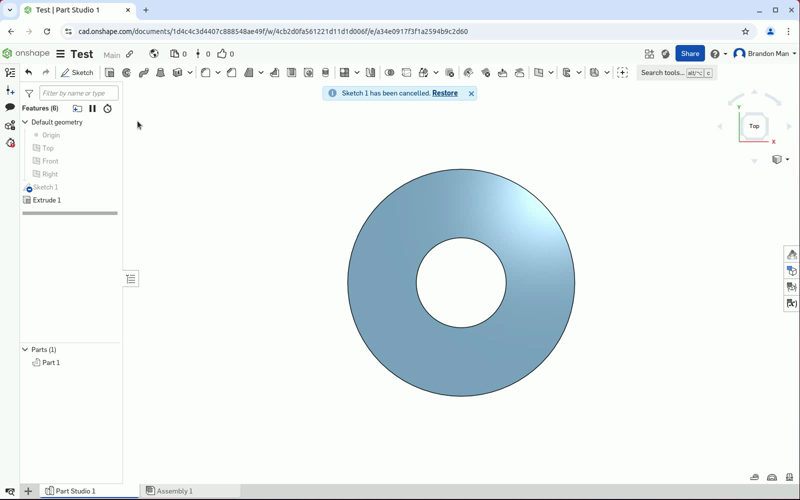
key(shift+h)
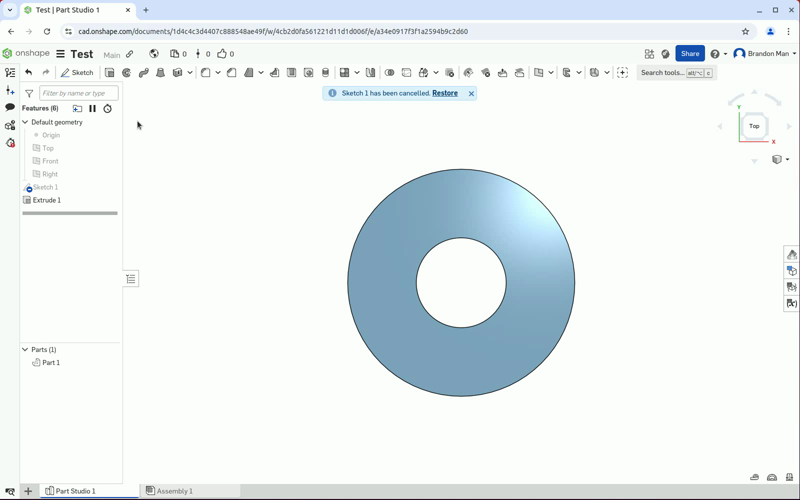
key(shift+h)
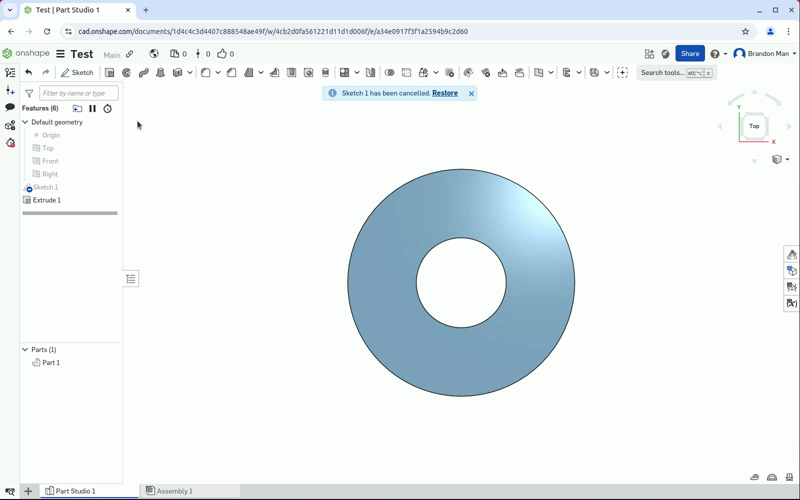
mouse_move(73, 189)
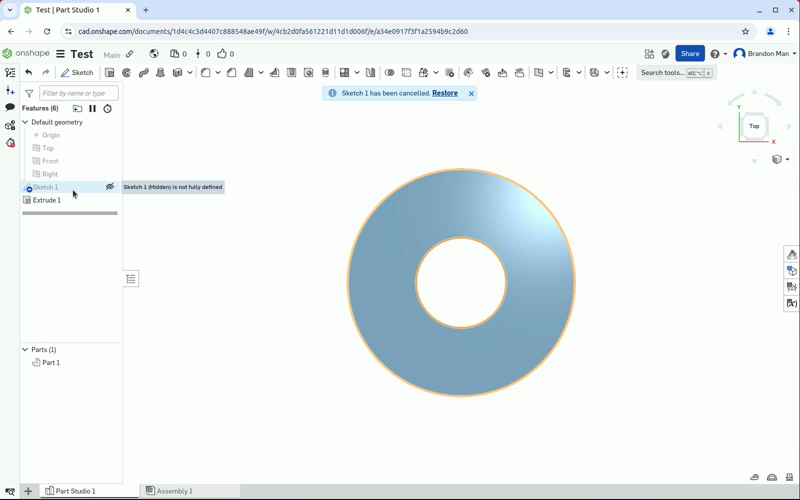
click(73, 189)
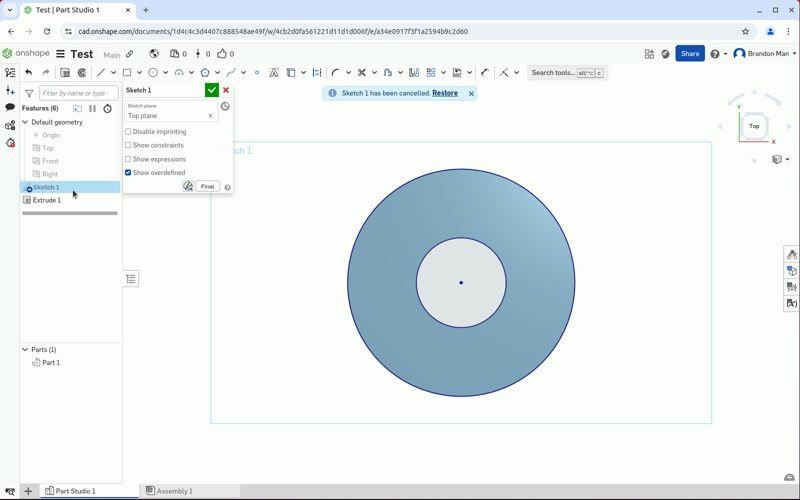
mouse_move(229, 92)
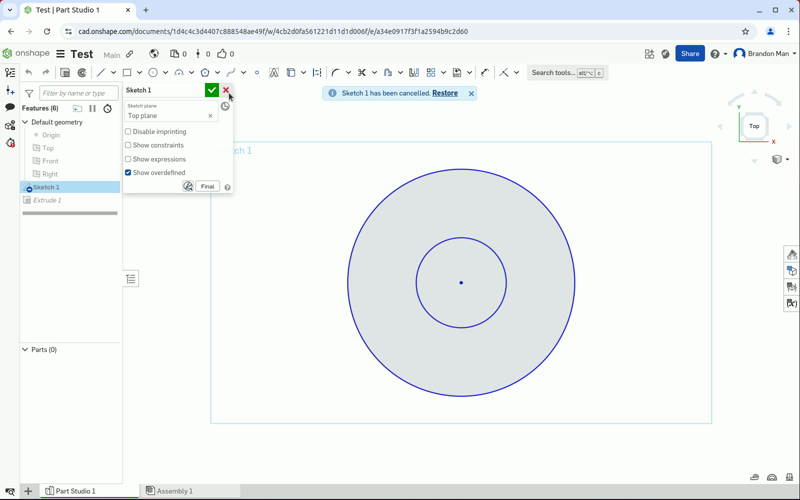
click(229, 92)
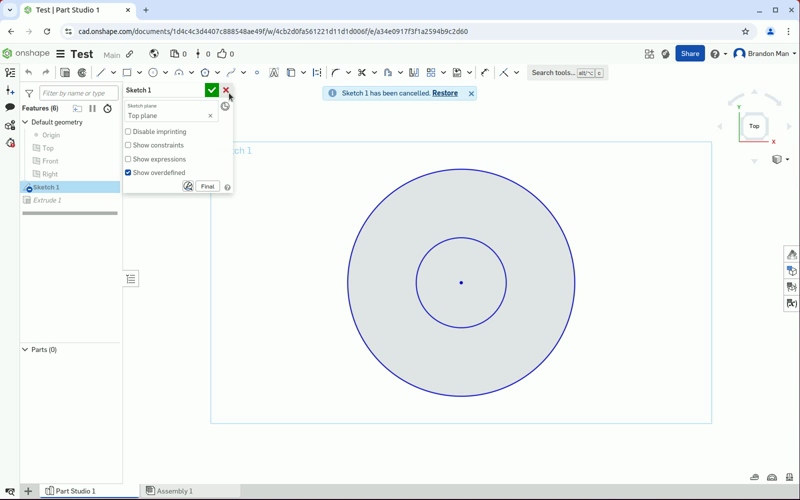
key(shift+s)
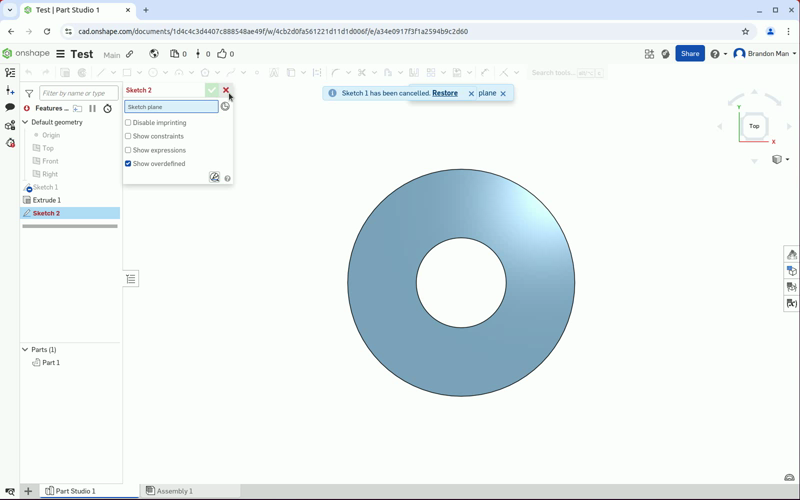
mouse_move(73, 150)
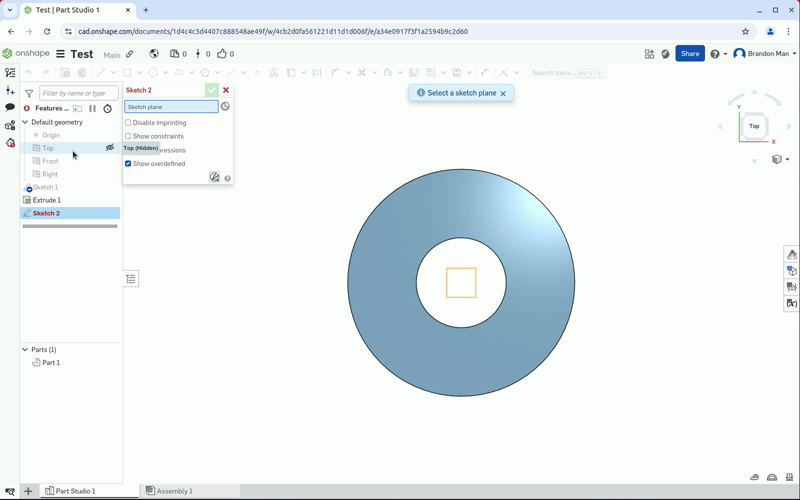
click(73, 150)
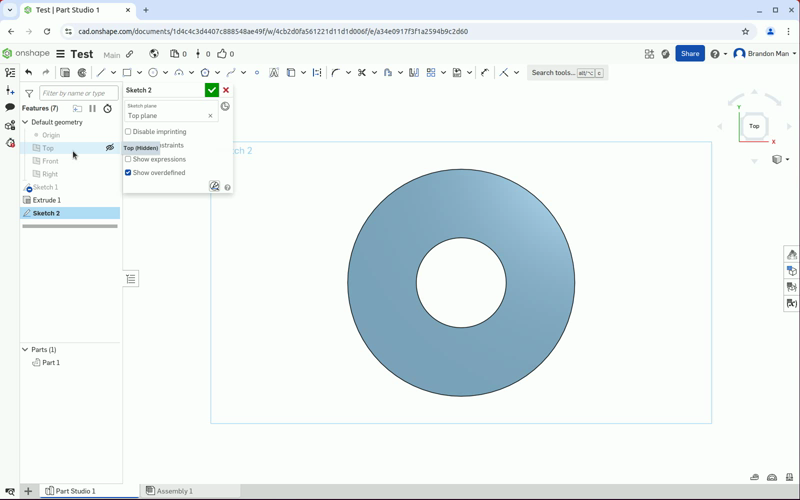
mouse_move(73, 352)
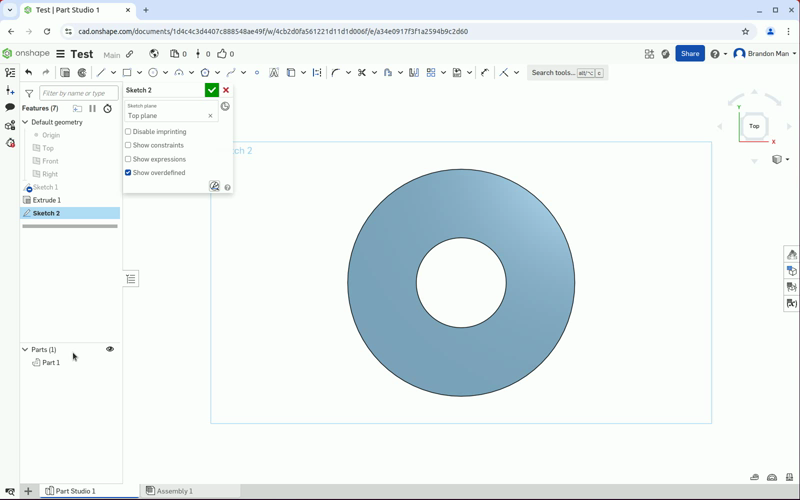
key(y)
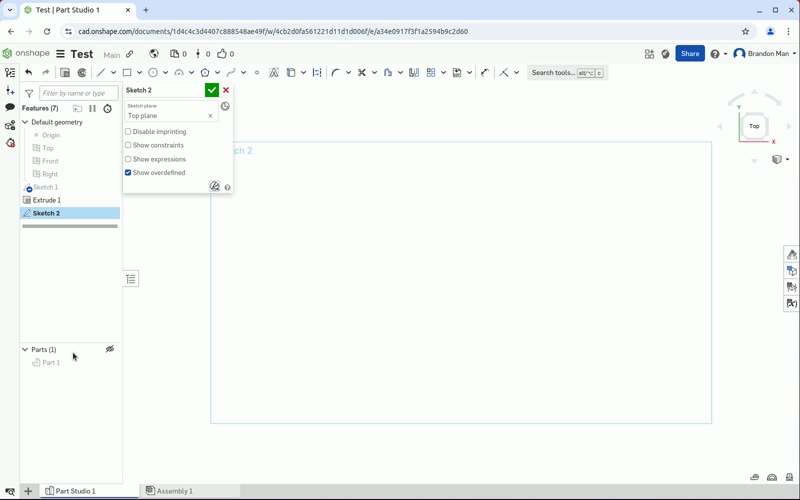
key(c)
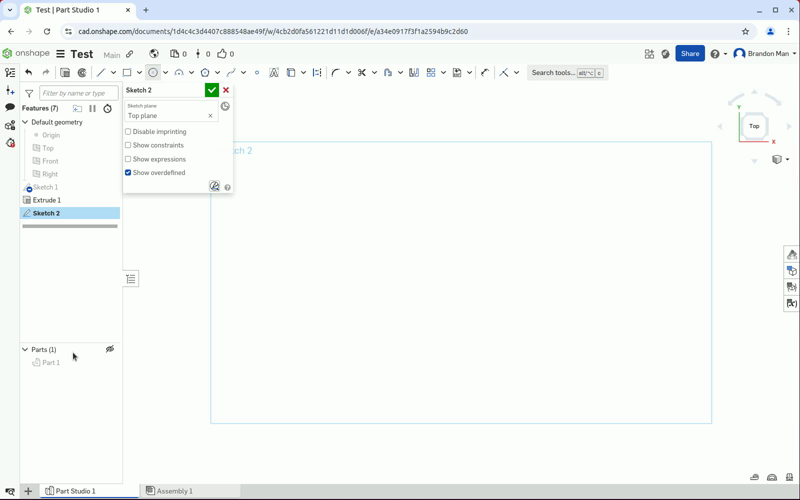
key_down(shift)
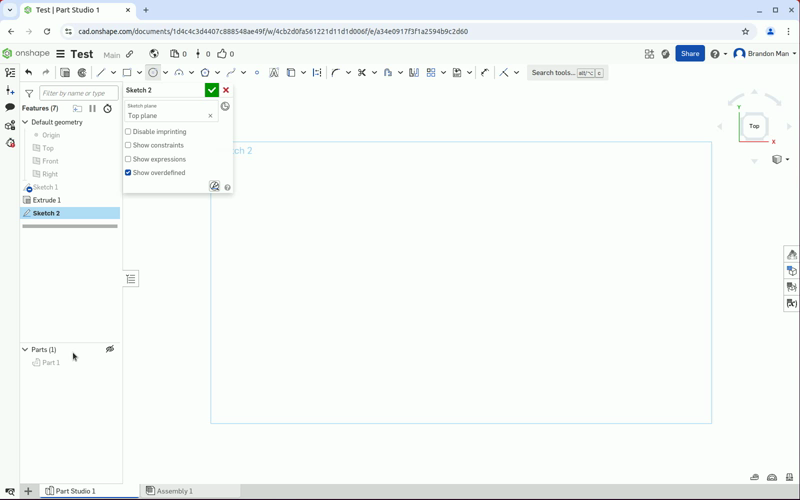
mouse_move(461, 282)
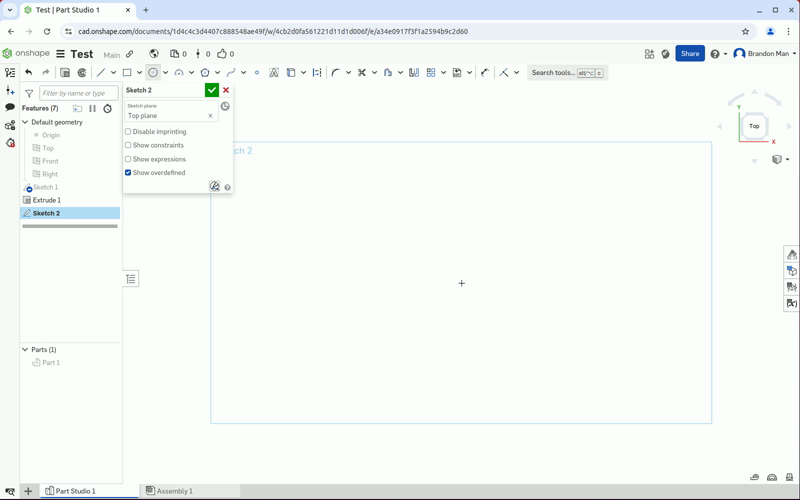
click(461, 282)
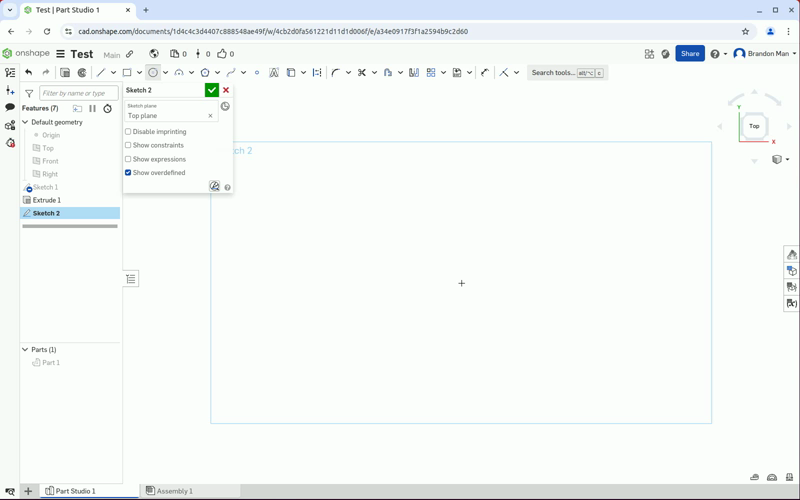
key_up(shift)
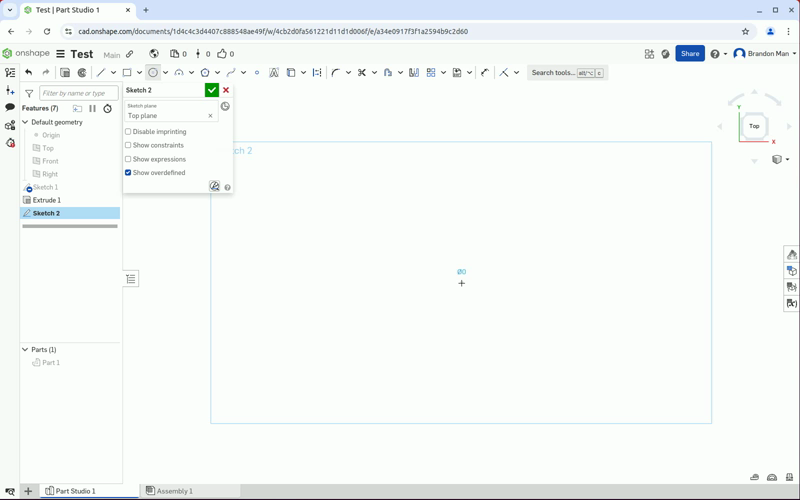
mouse_move(507, 282)
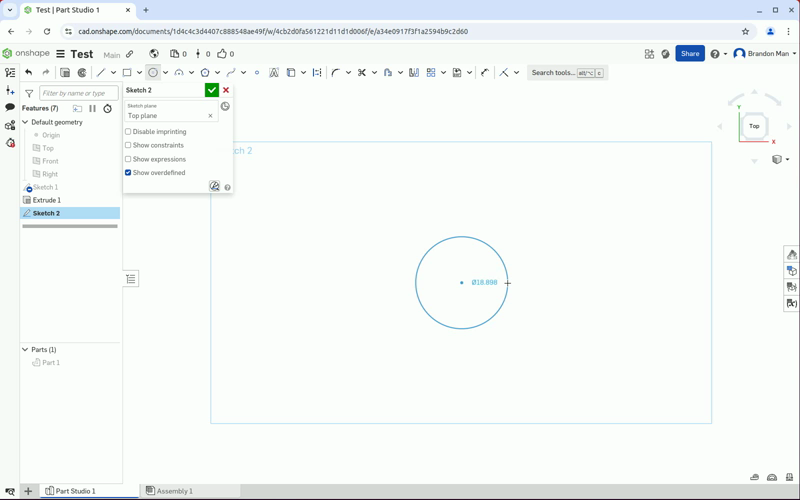
click(507, 282)
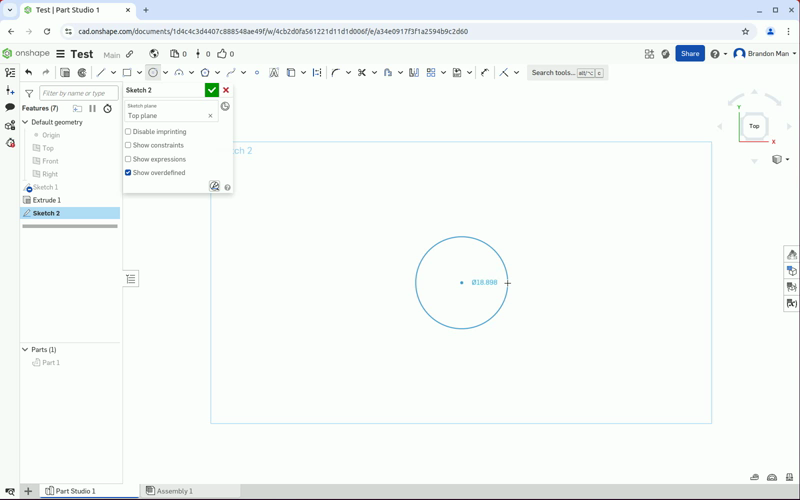
key(esc)
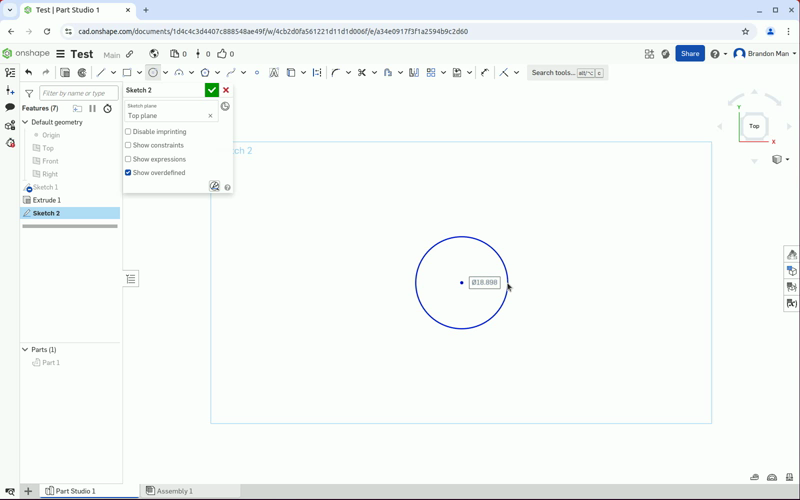
key(c)
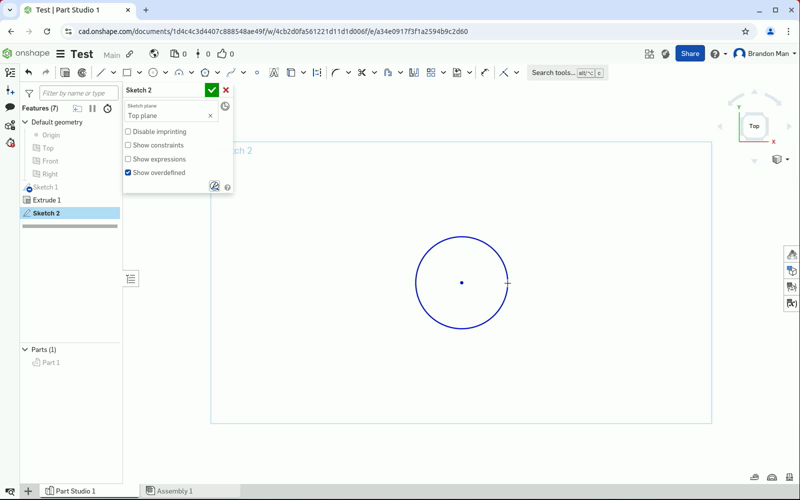
key_down(shift)
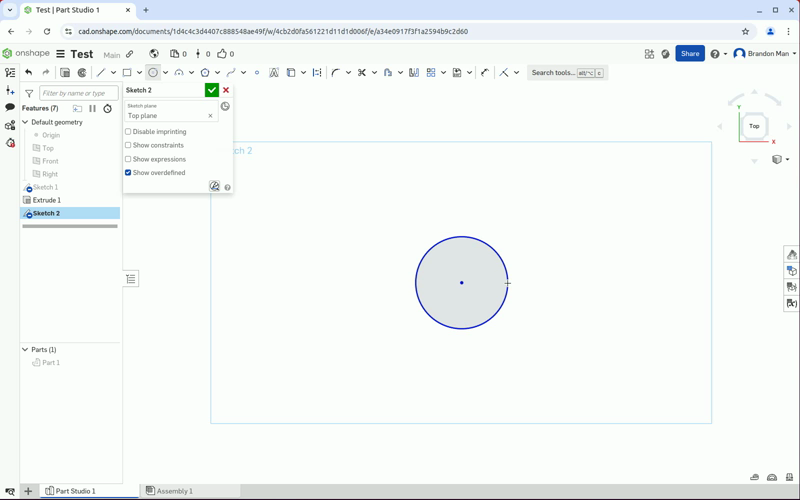
mouse_move(461, 282)
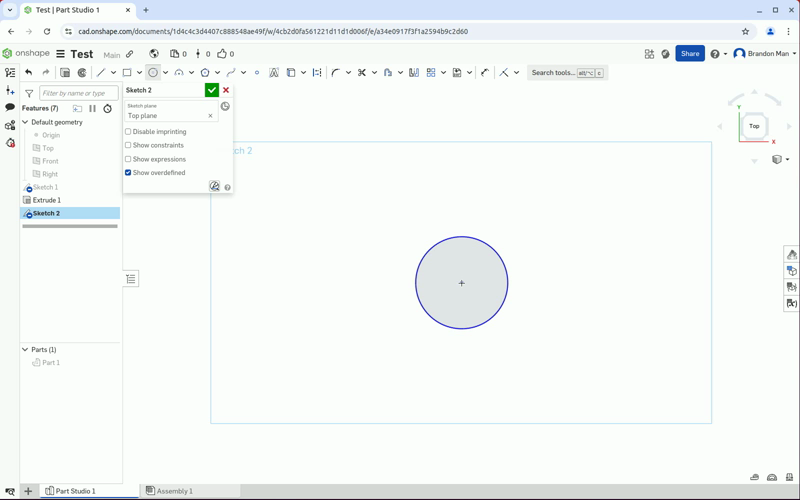
click(461, 282)
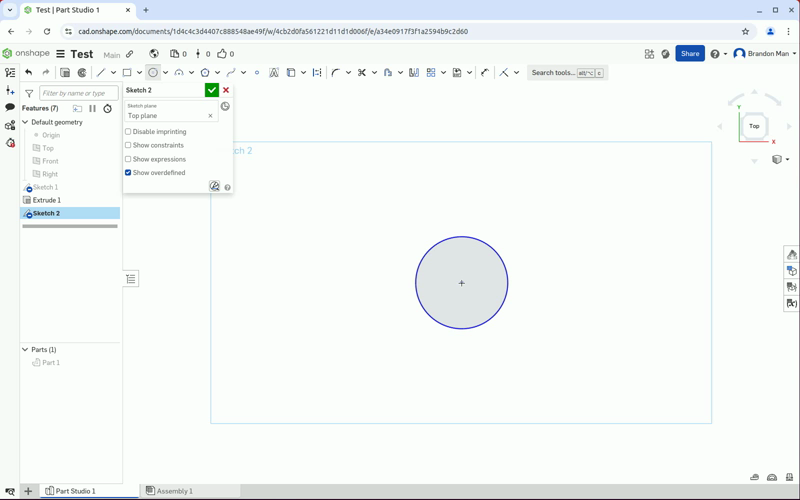
key_up(shift)
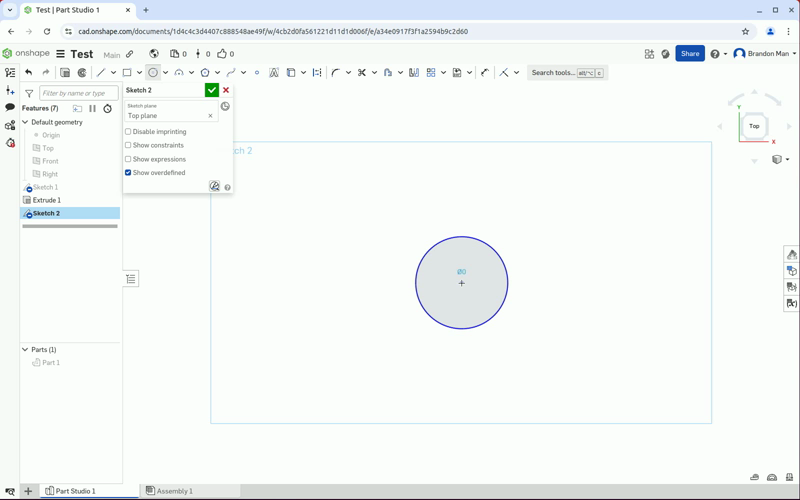
mouse_move(471, 282)
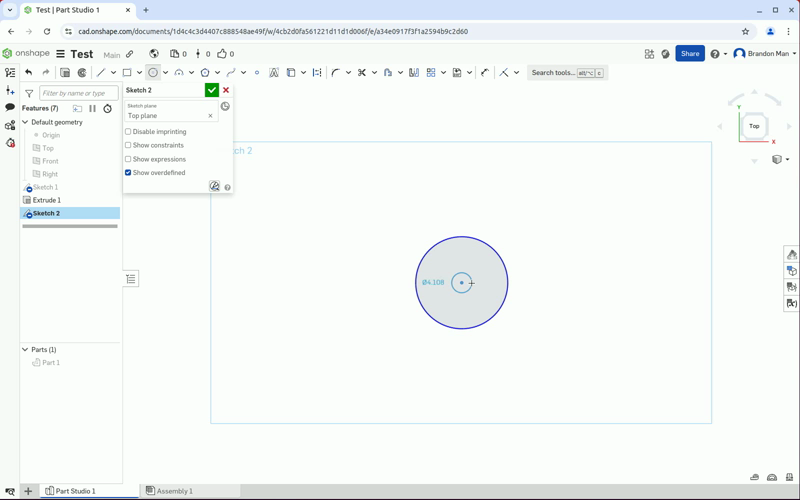
click(471, 282)
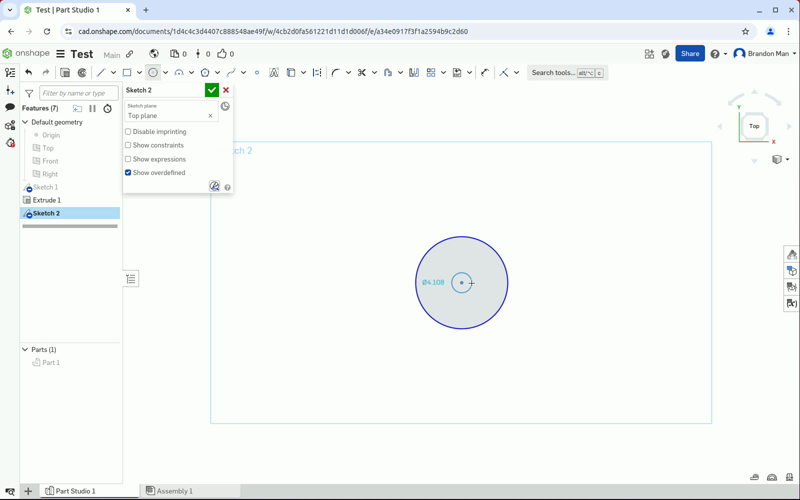
key(esc)
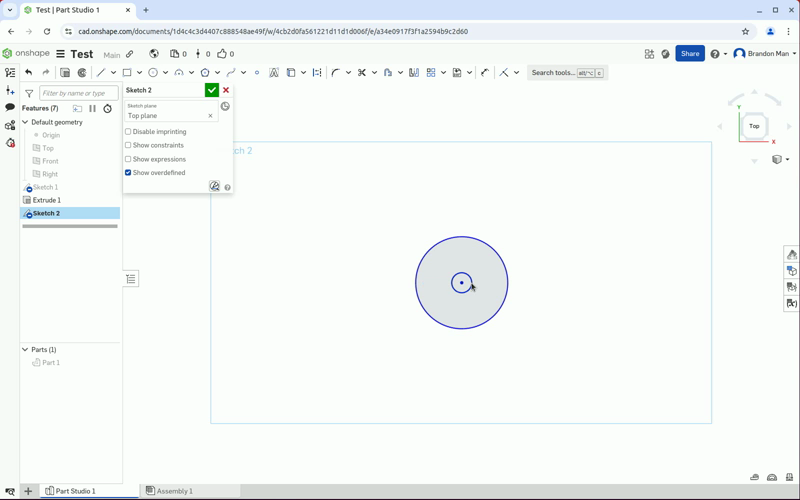
mouse_move(467, 266)
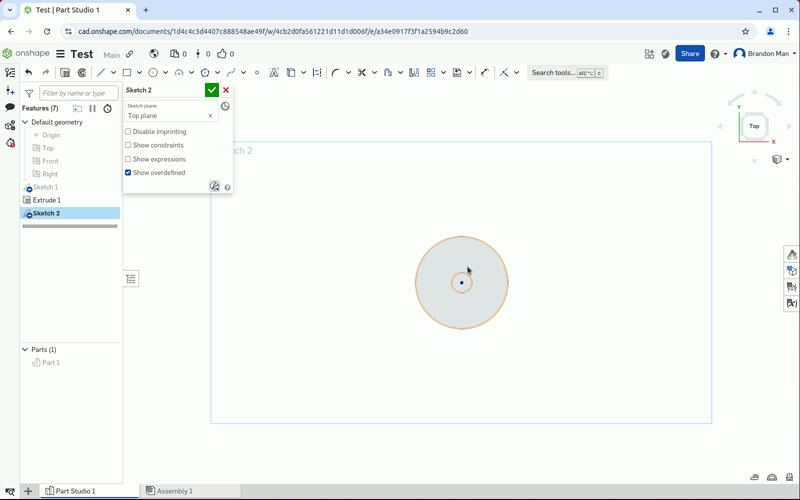
click(467, 266)
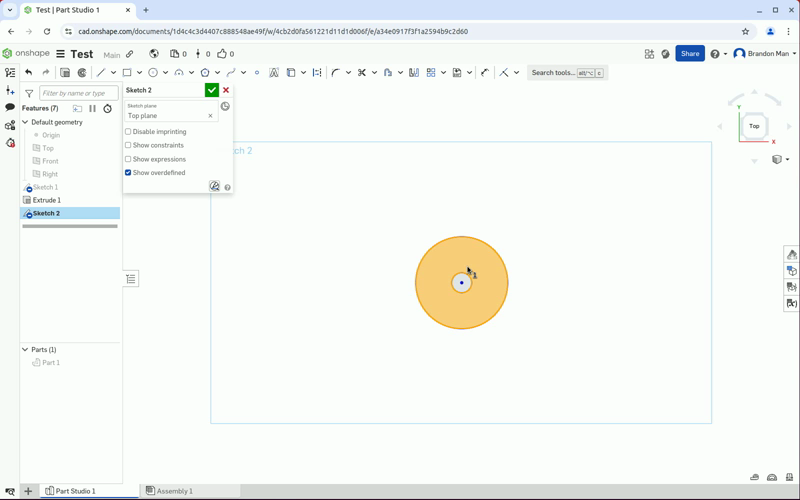
mouse_move(73, 352)
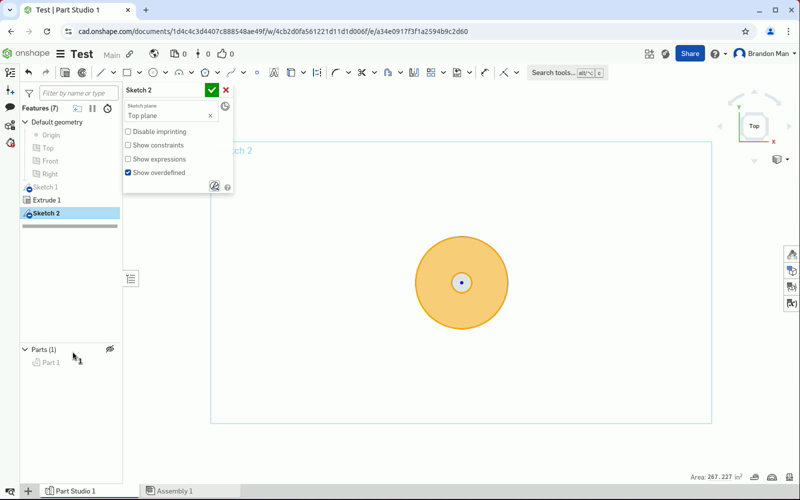
key(shift+y)
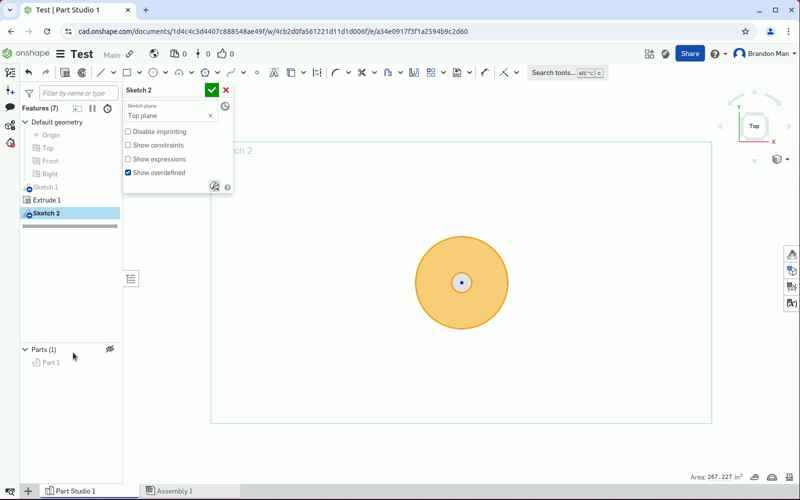
key(shift+e)
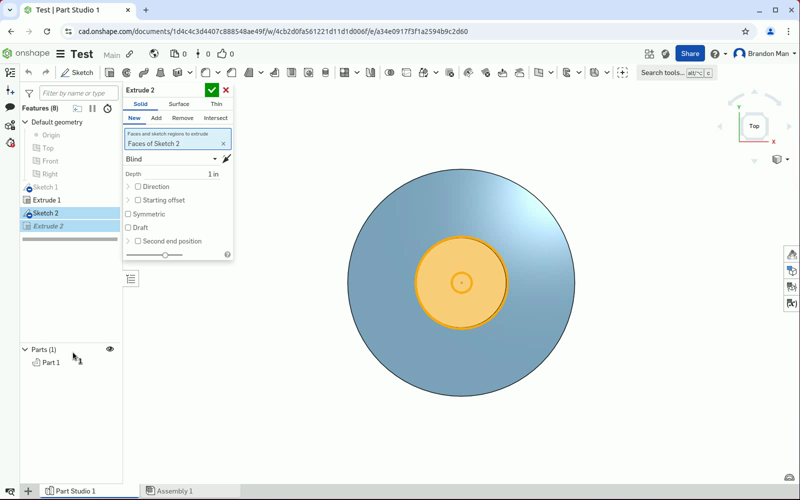
mouse_move(143, 106)
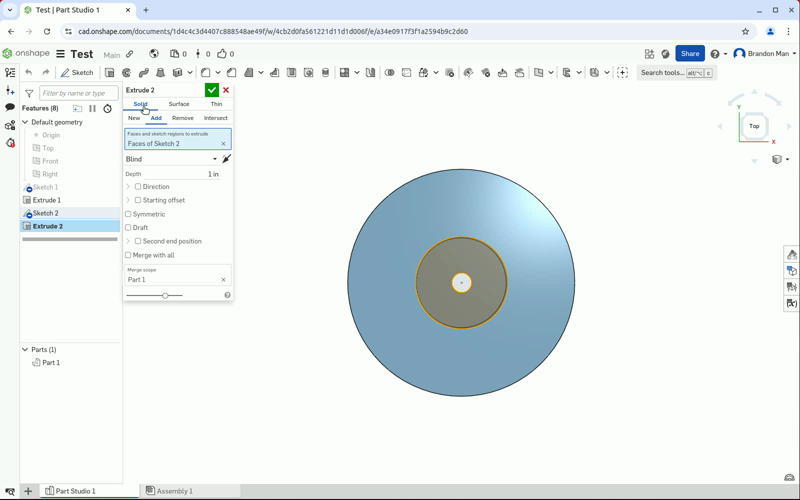
click(143, 106)
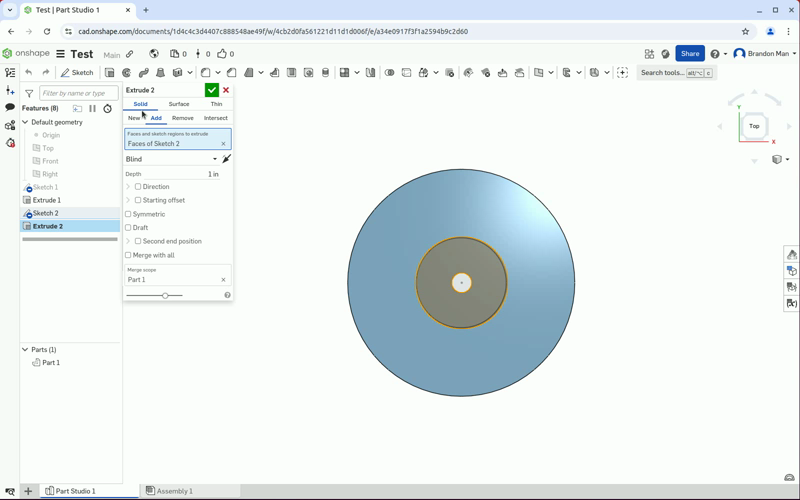
mouse_move(137, 120)
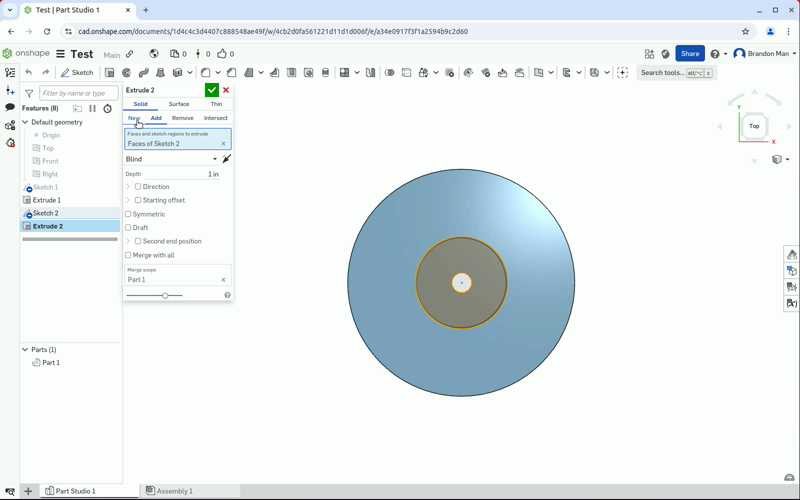
click(137, 120)
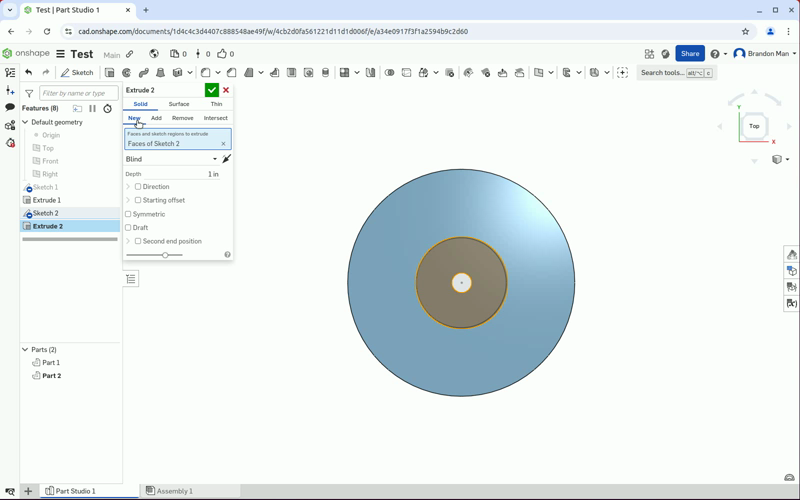
key(tab, 4)
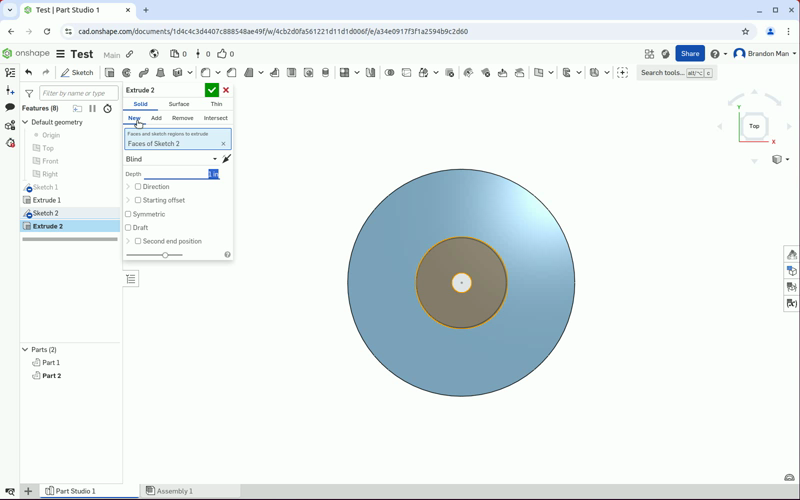
text(17.572)
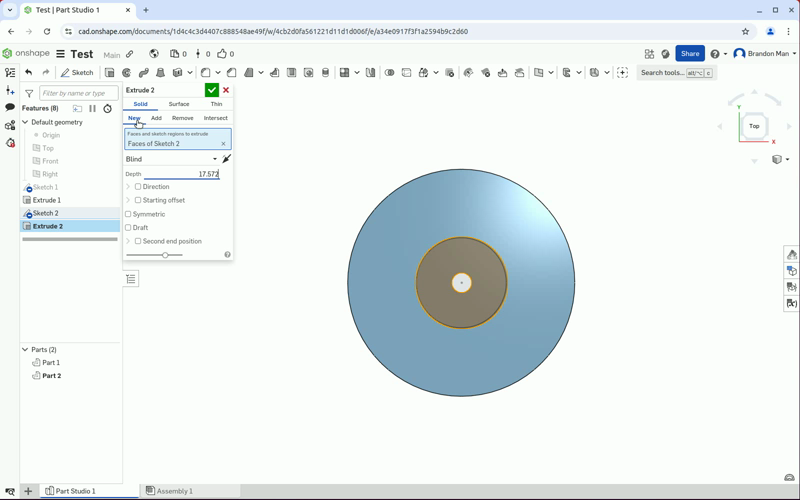
key(enter)
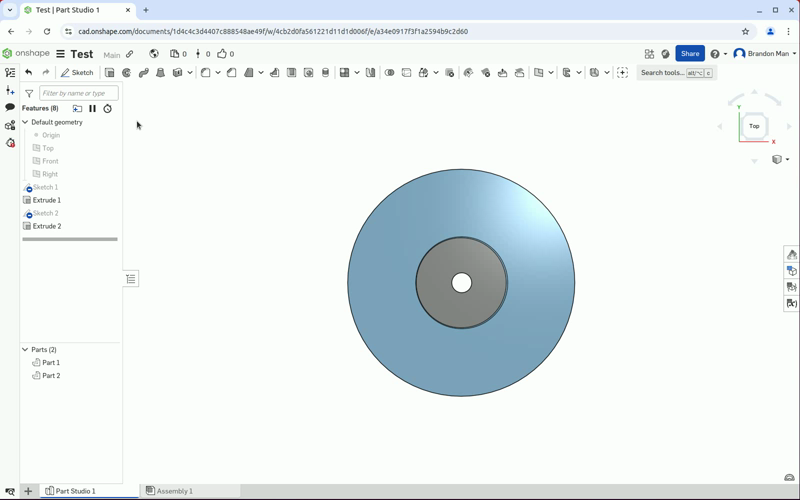
key(shift+h)
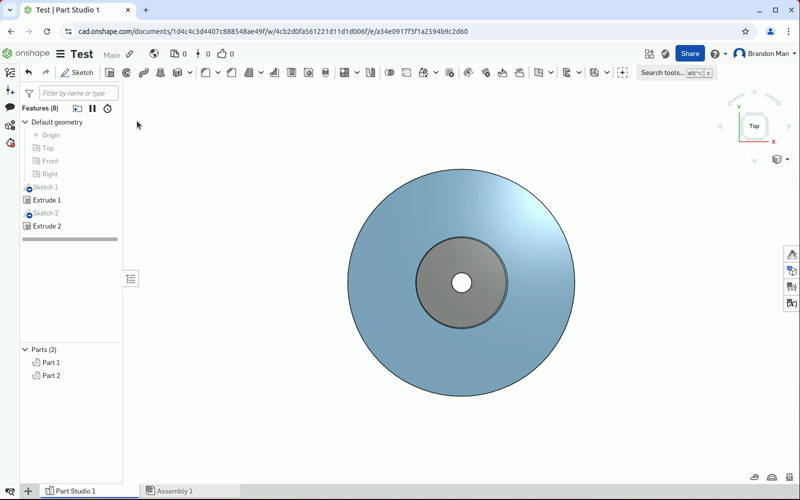
key(shift+h)
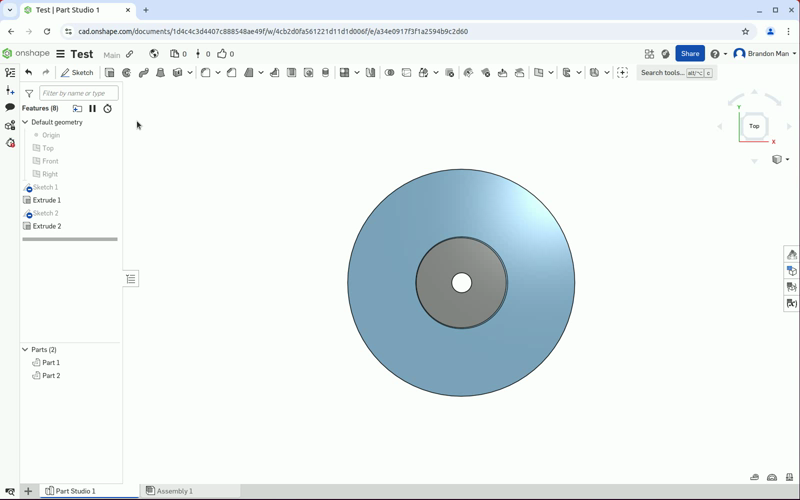
mouse_move(73, 189)
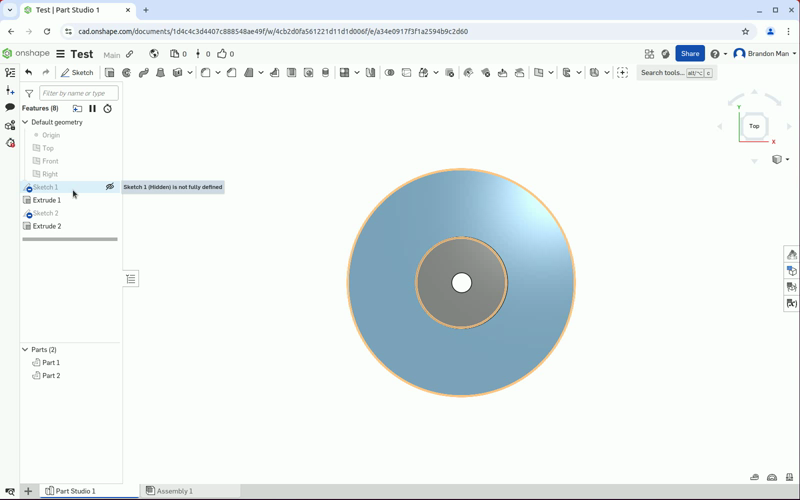
click(73, 189)
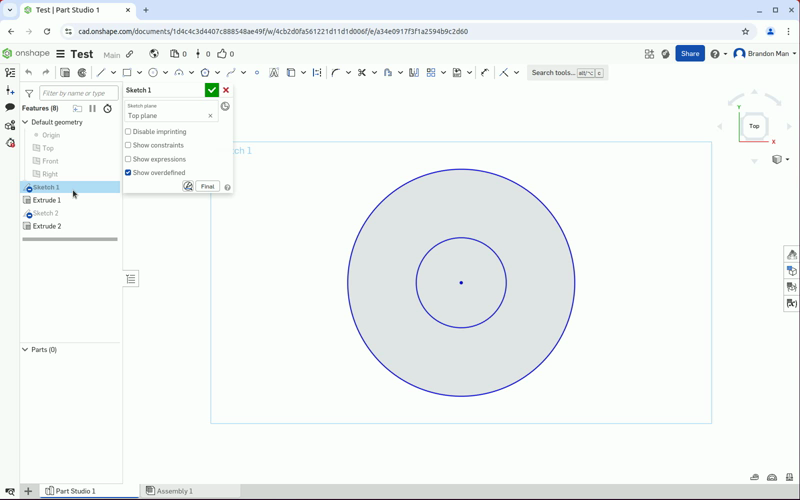
mouse_move(229, 92)
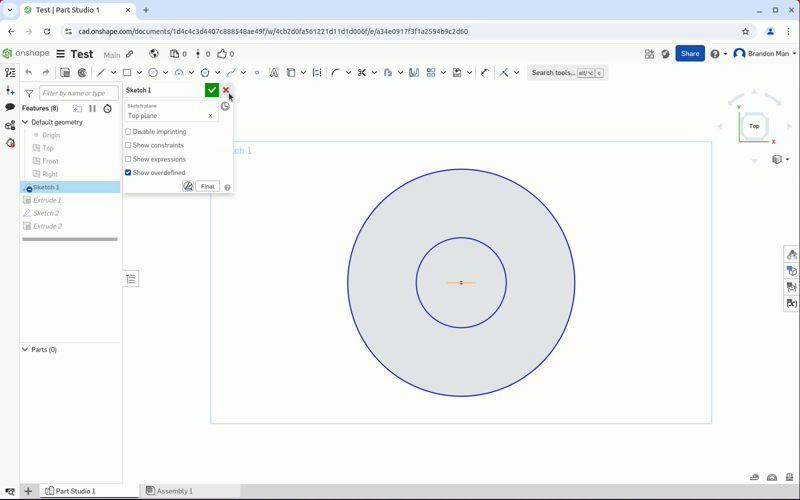
click(229, 92)
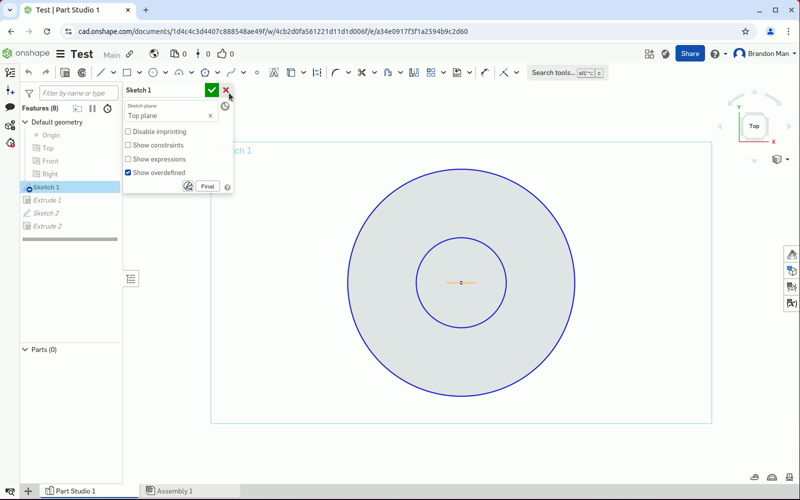
key(shift+s)
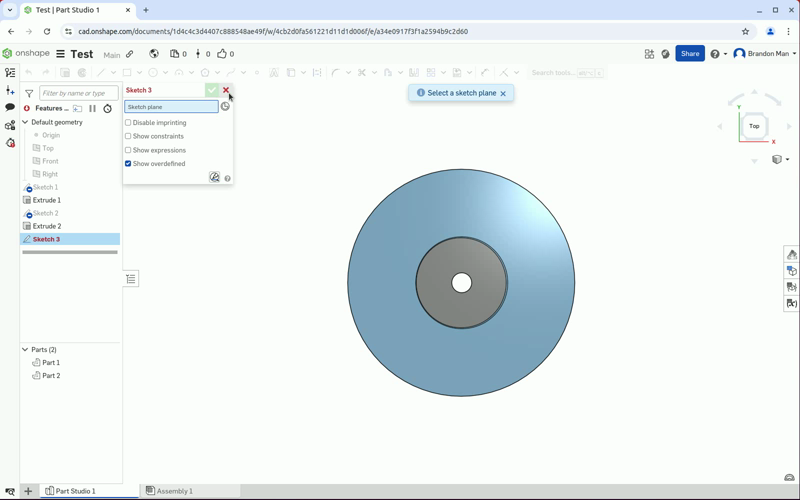
mouse_move(73, 150)
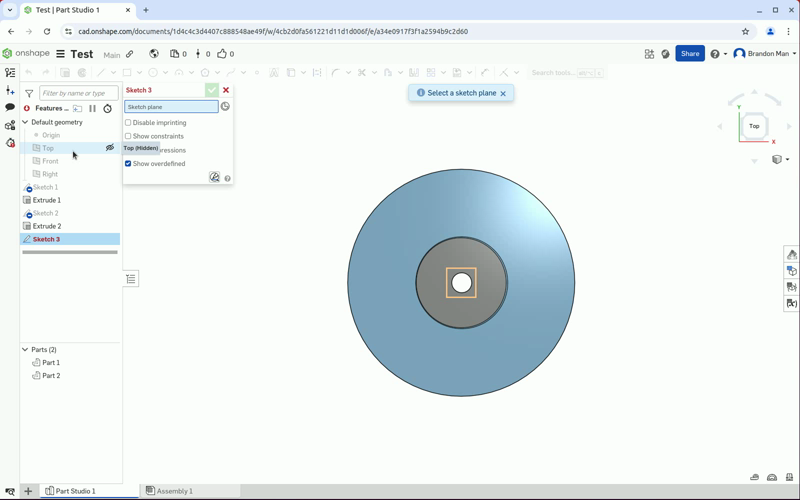
click(73, 150)
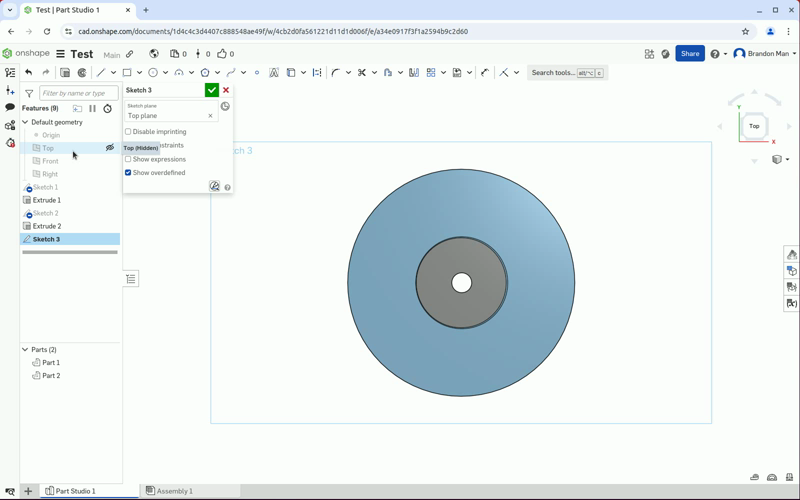
mouse_move(73, 352)
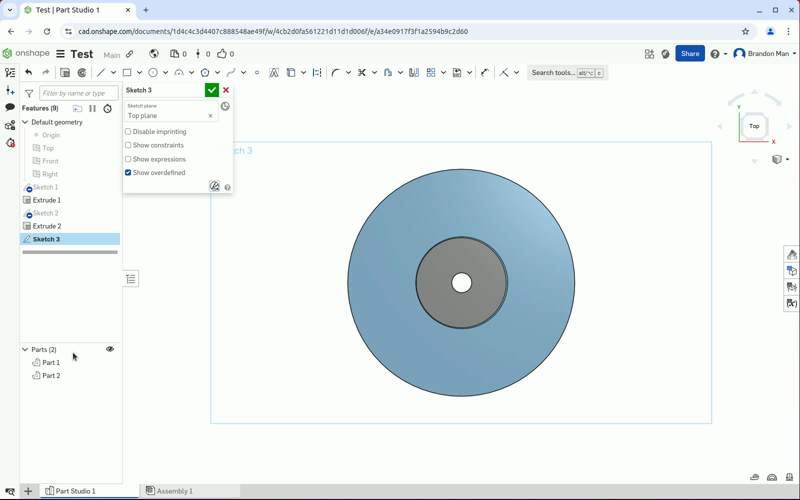
key(y)
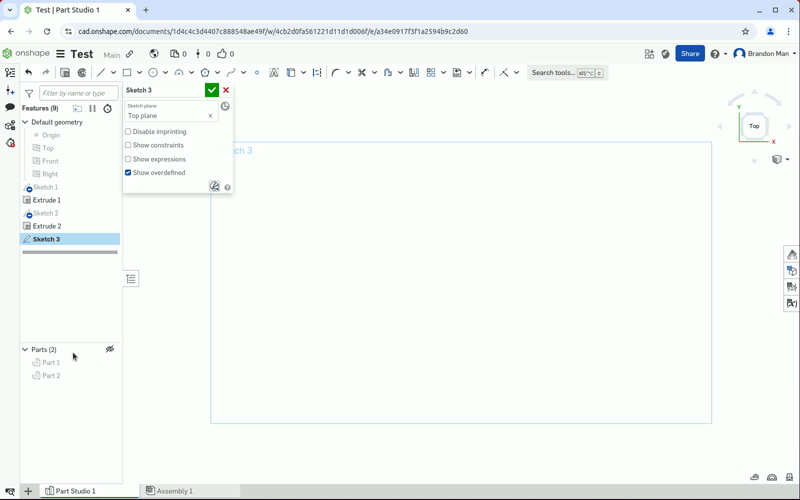
key(c)
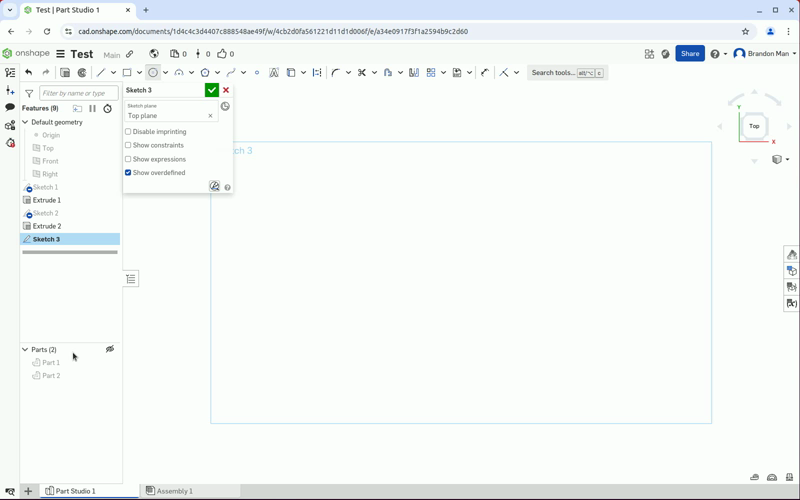
key_down(shift)
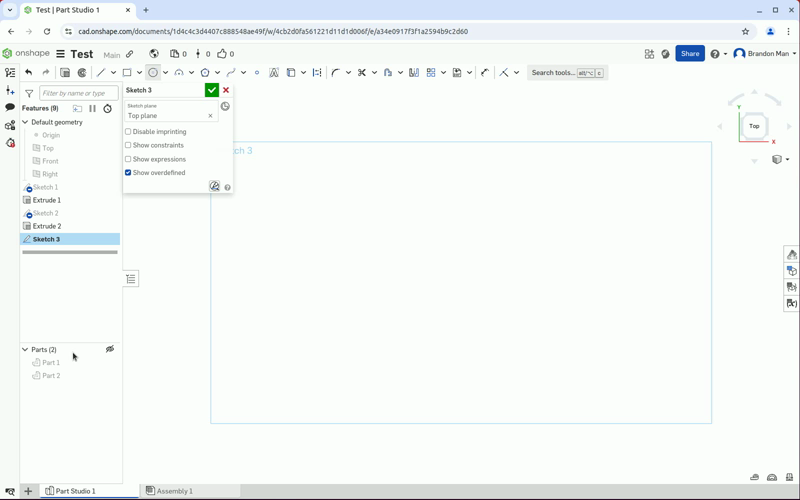
mouse_move(461, 282)
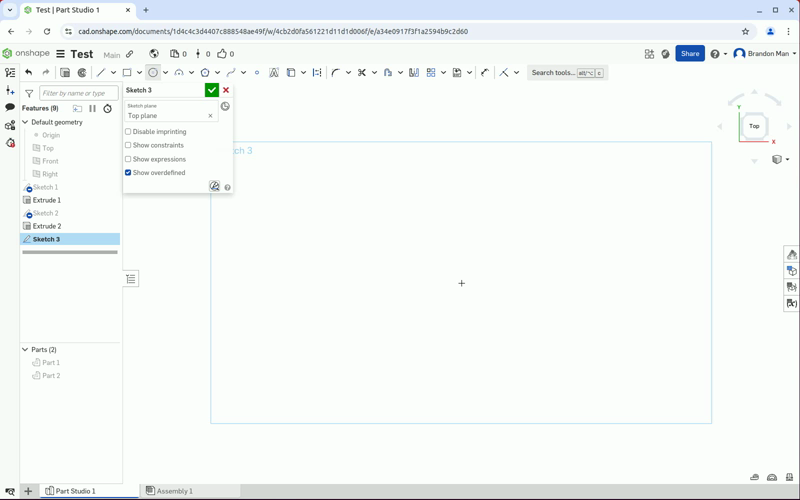
click(461, 282)
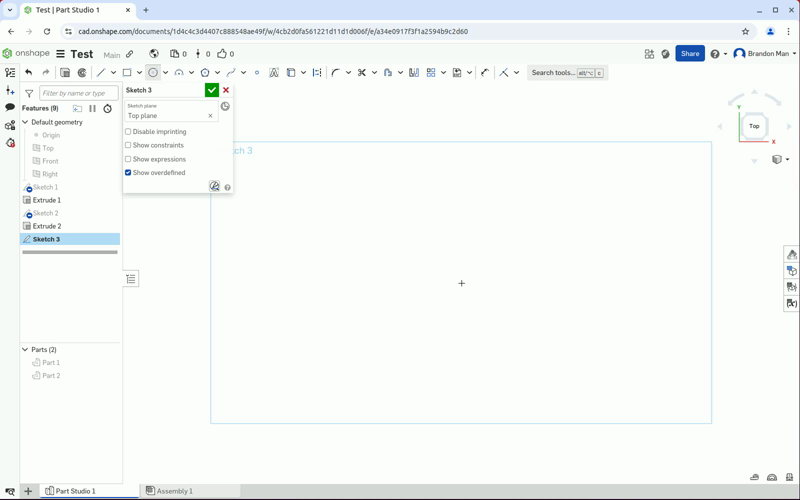
key_up(shift)
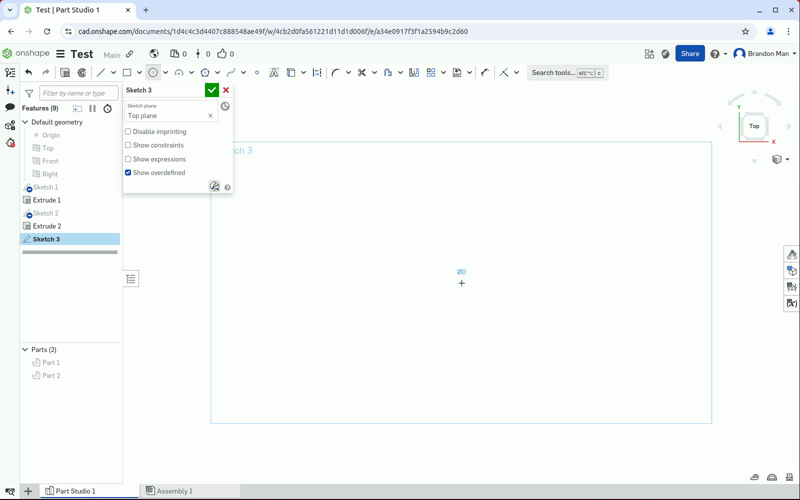
mouse_move(507, 282)
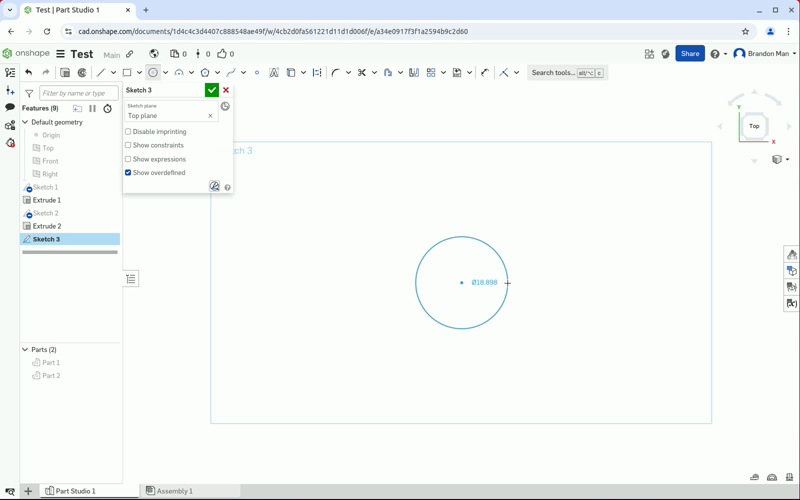
click(507, 282)
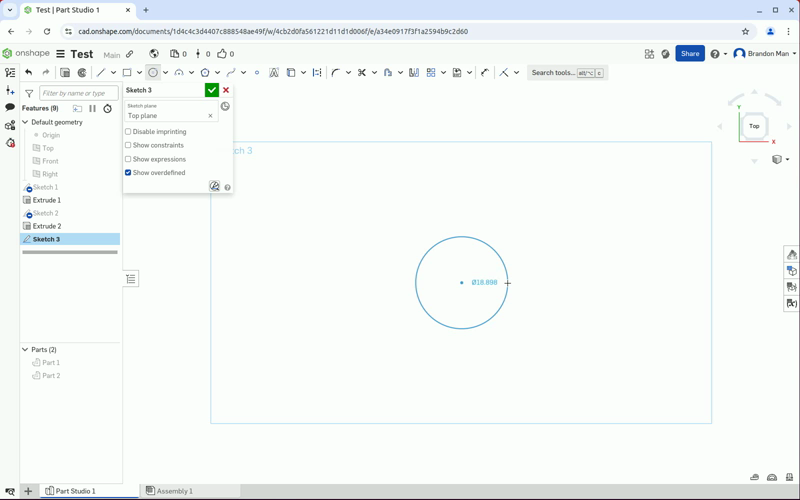
key(esc)
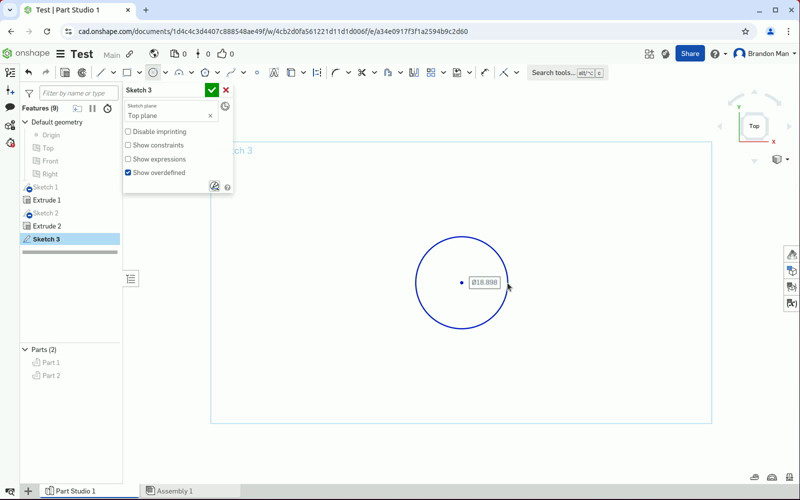
key(c)
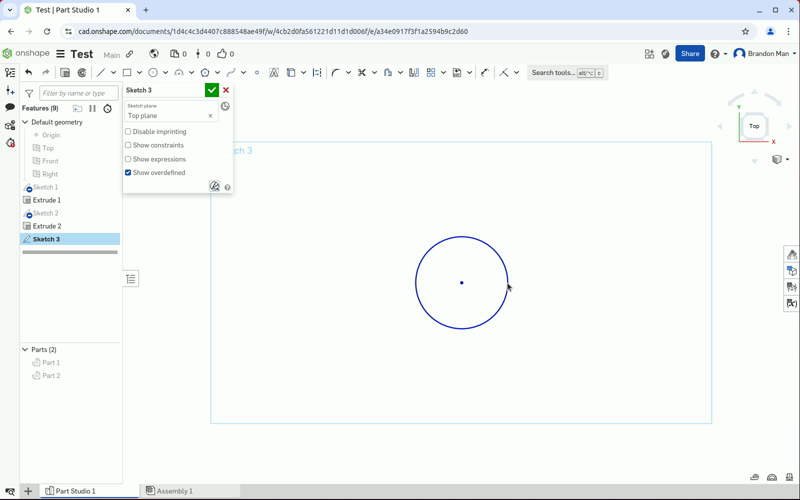
key_down(shift)
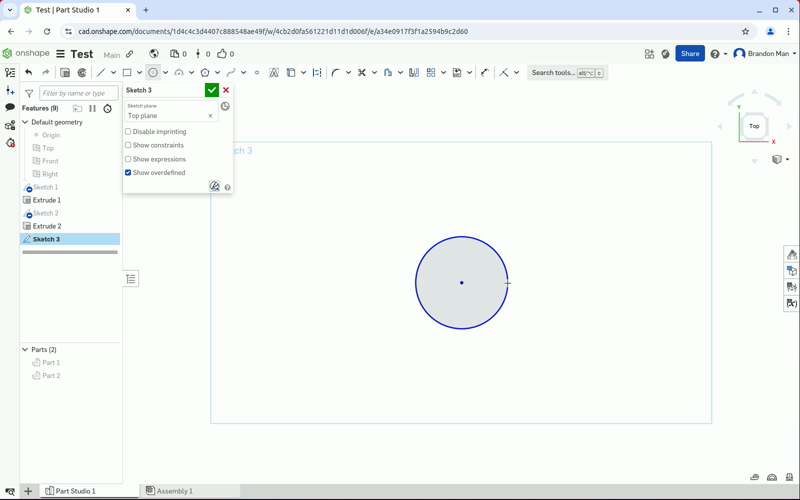
mouse_move(461, 282)
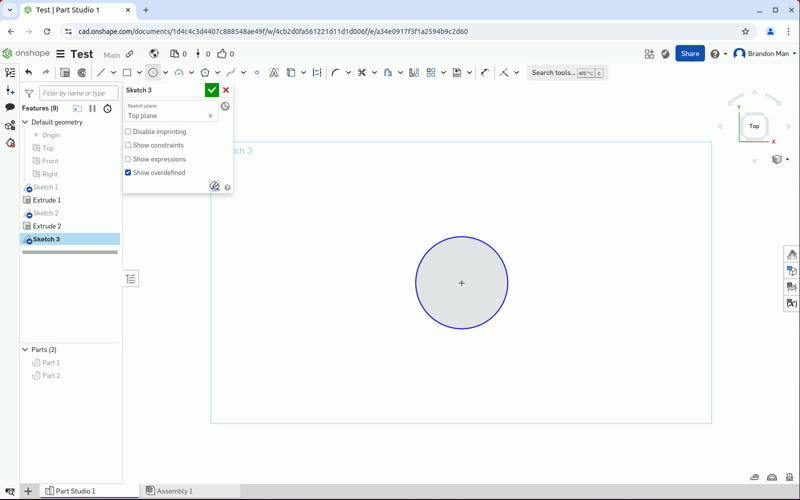
click(461, 282)
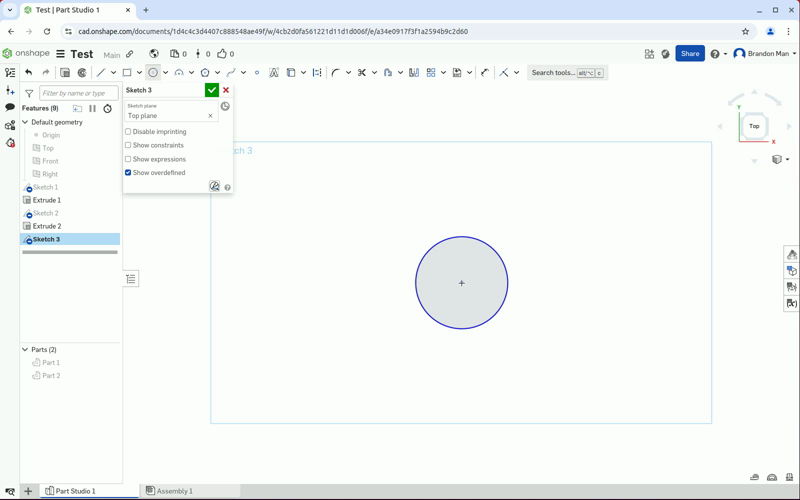
key_up(shift)
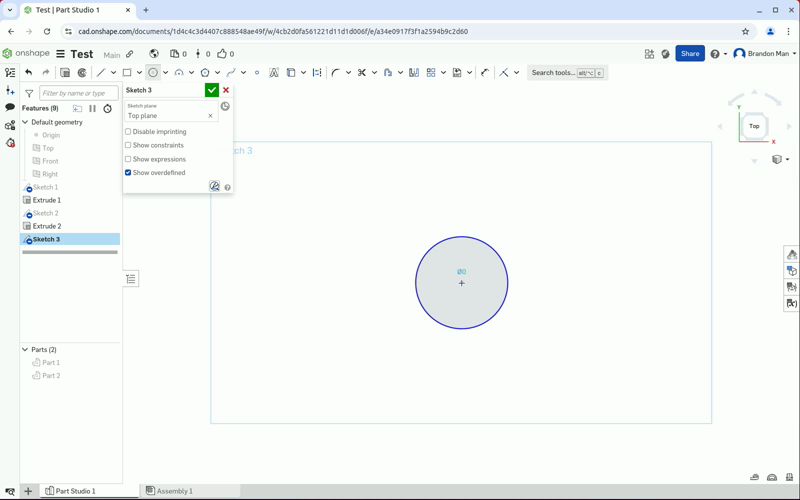
mouse_move(471, 282)
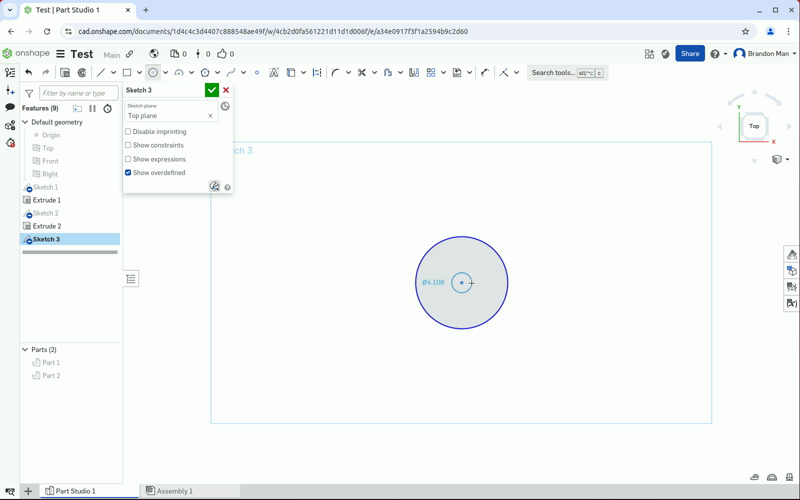
click(471, 282)
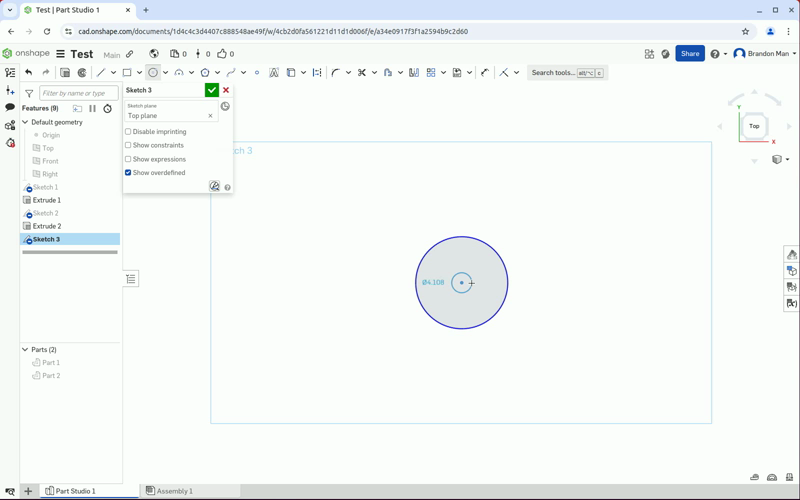
key(esc)
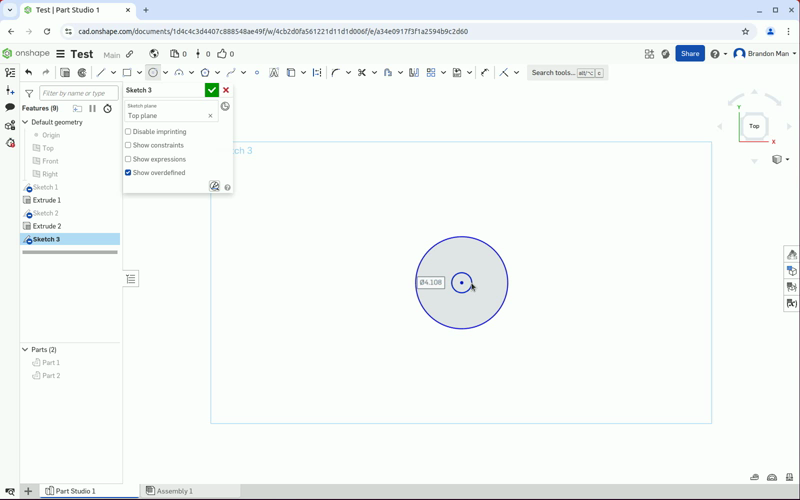
mouse_move(423, 282)
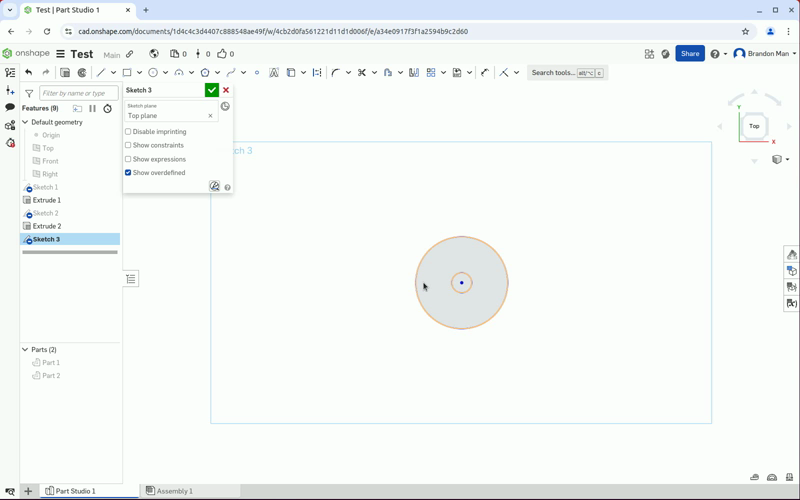
click(423, 282)
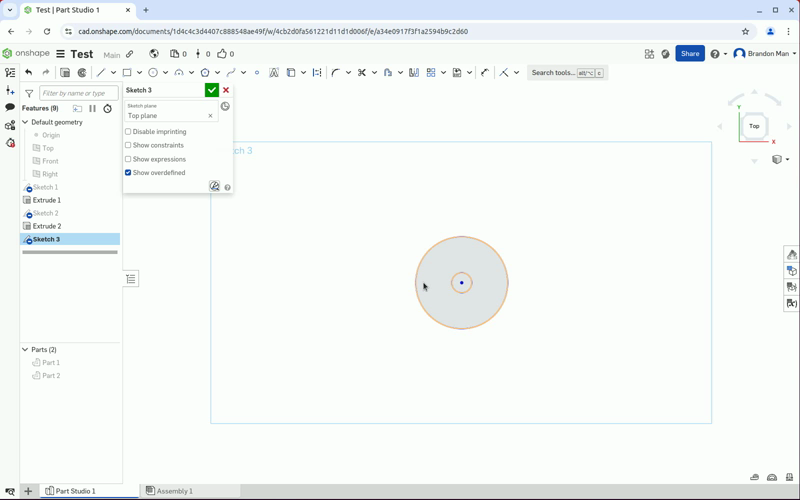
mouse_move(73, 352)
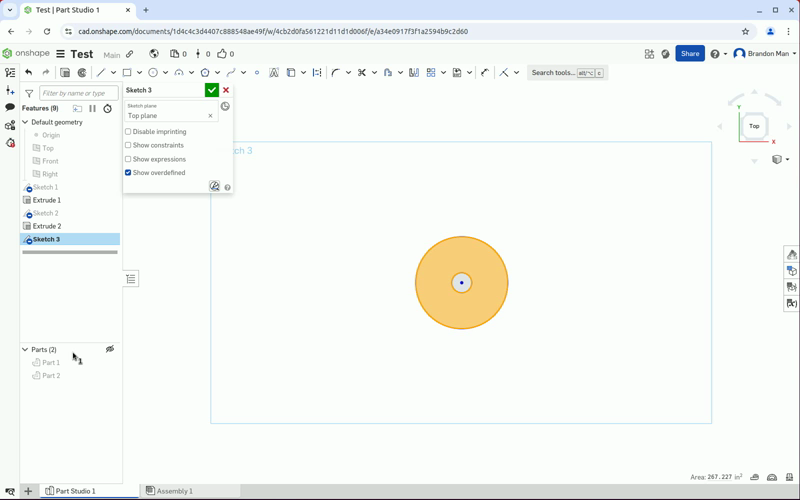
key(shift+y)
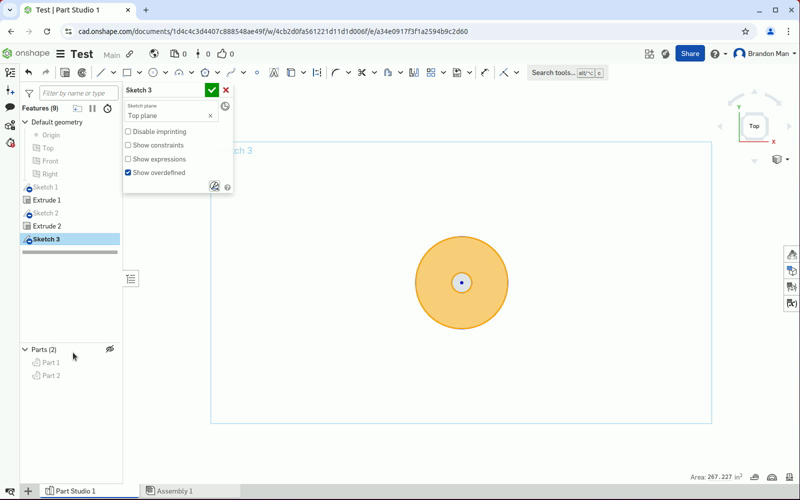
key(shift+e)
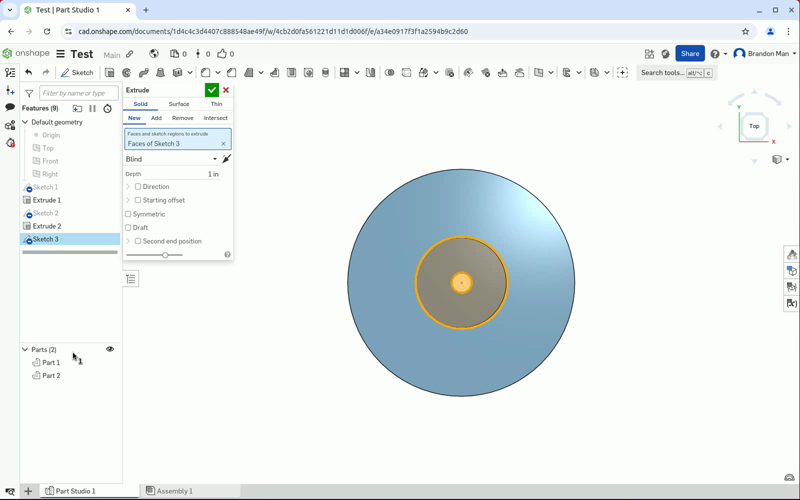
mouse_move(143, 106)
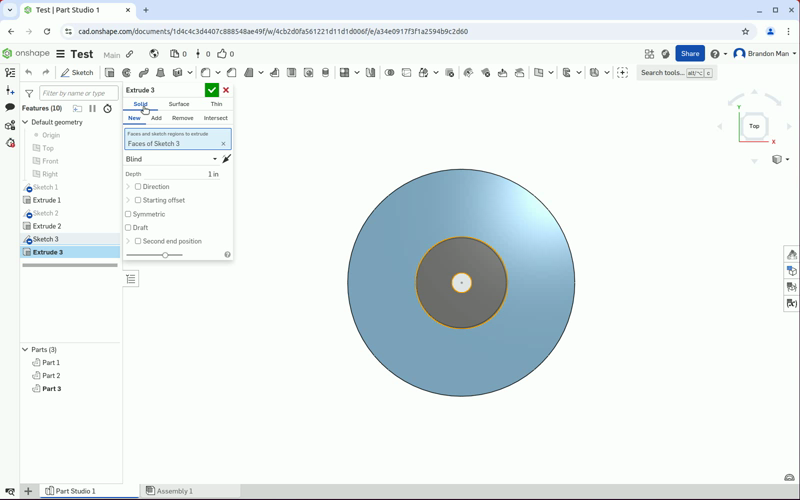
click(143, 106)
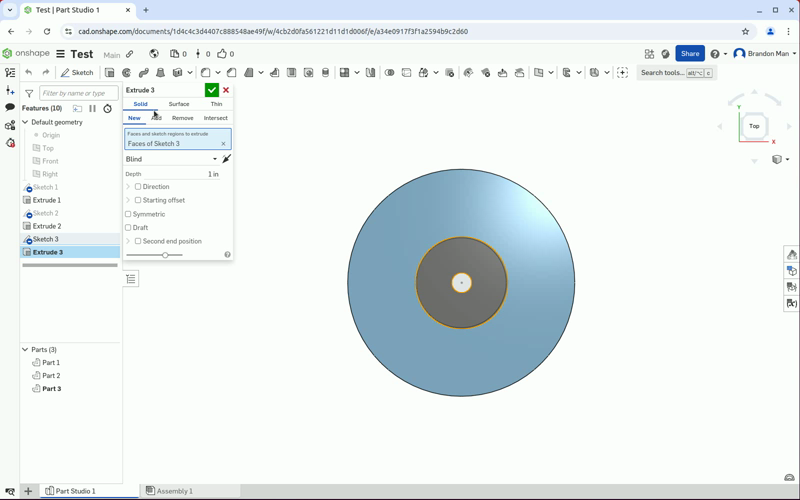
mouse_move(186, 120)
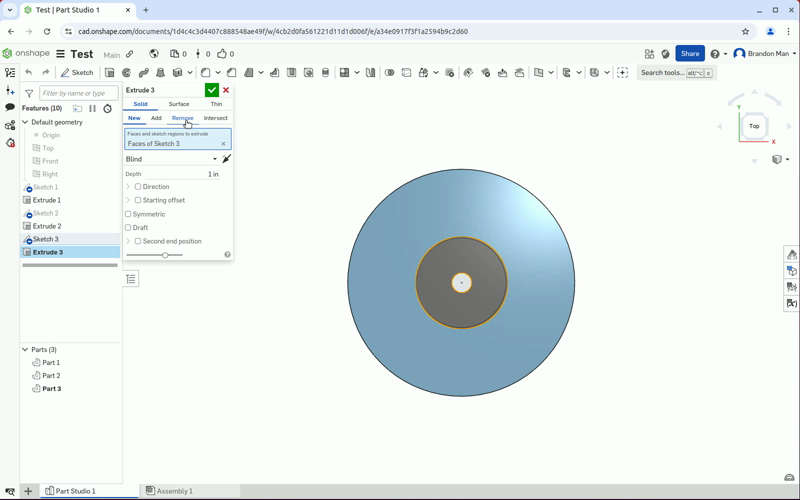
click(186, 120)
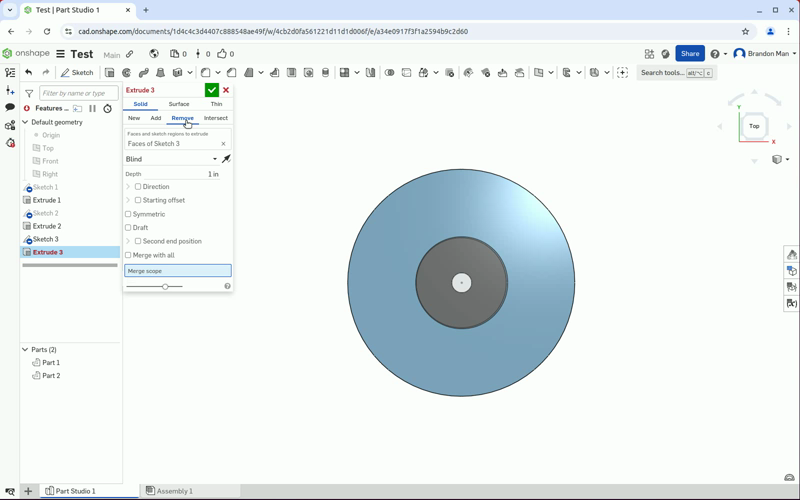
key(tab, 4)
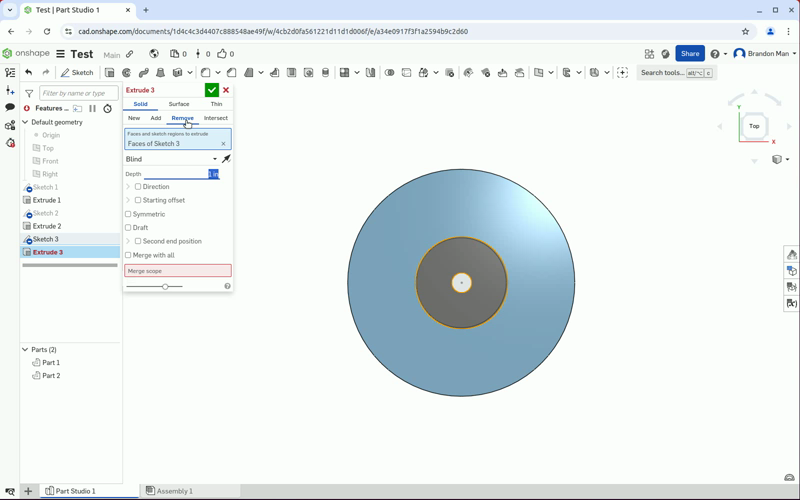
text(-4.574)
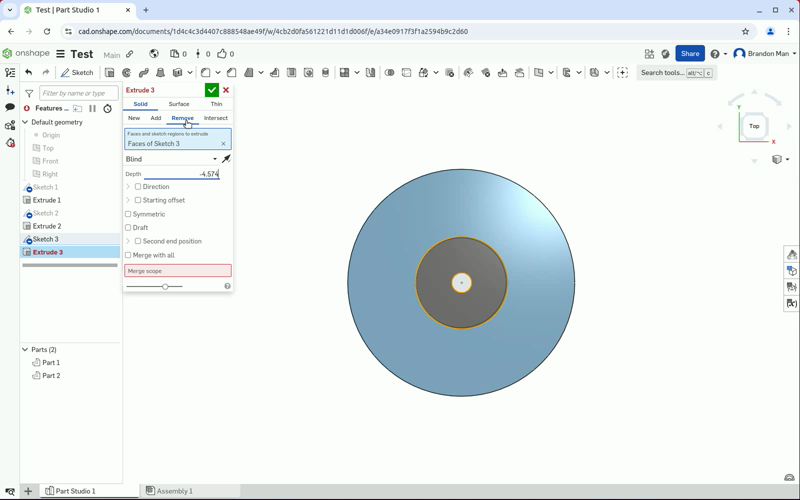
key(tab, 6)
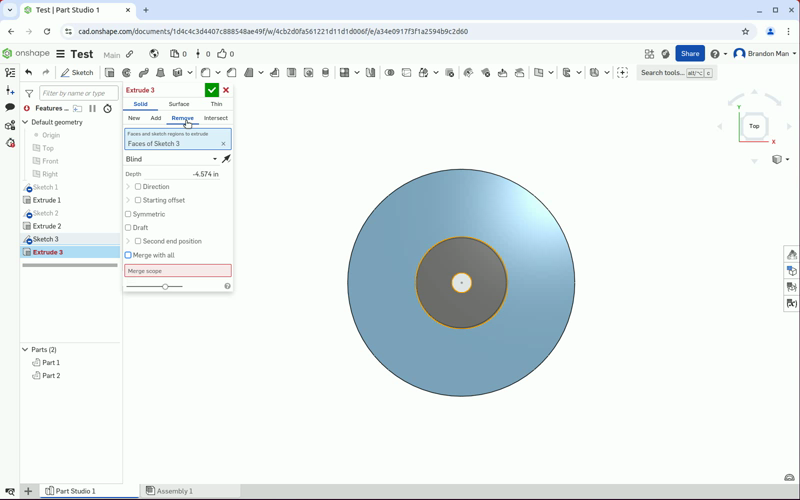
key(space)
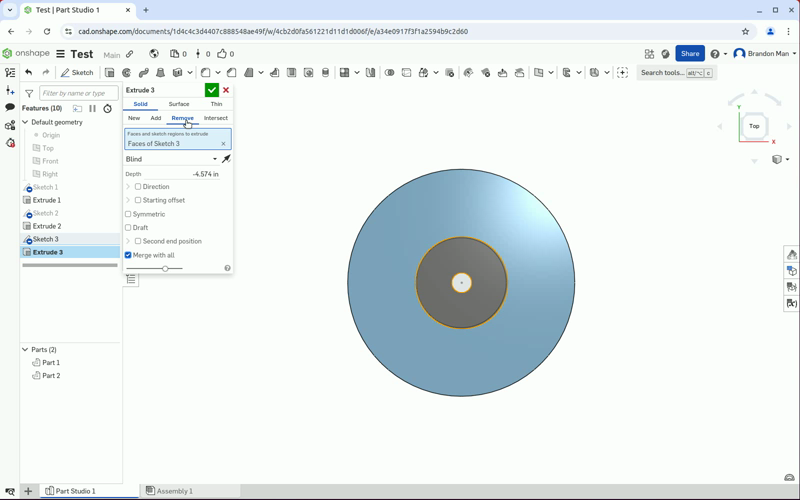
key(enter)
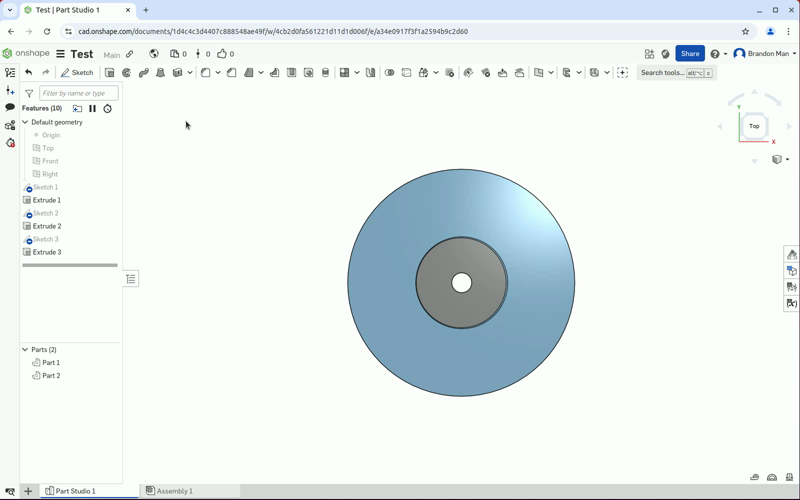
key(shift+h)
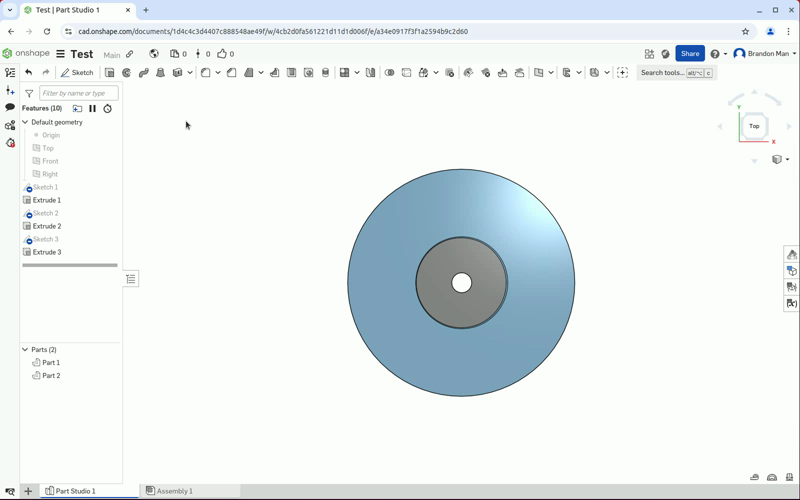
key(shift+h)
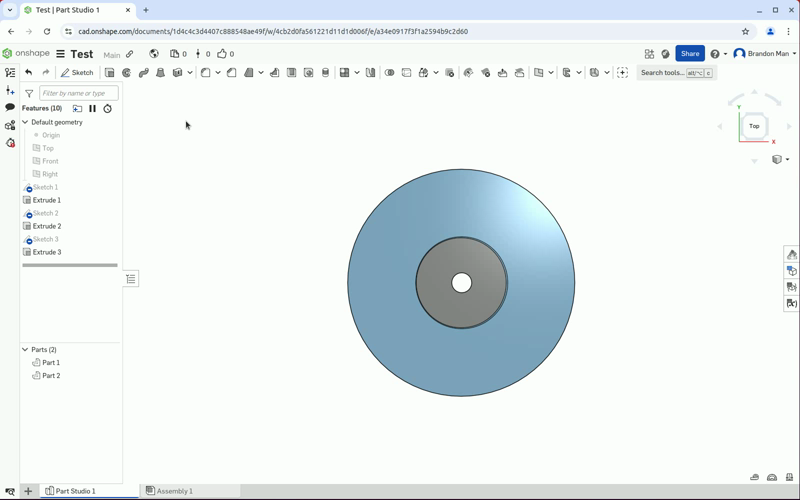
key(shift+7)
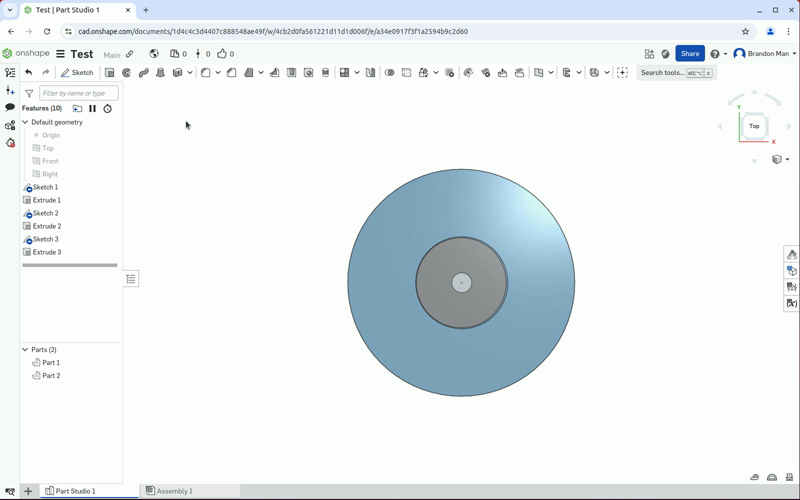
key(up, 3)
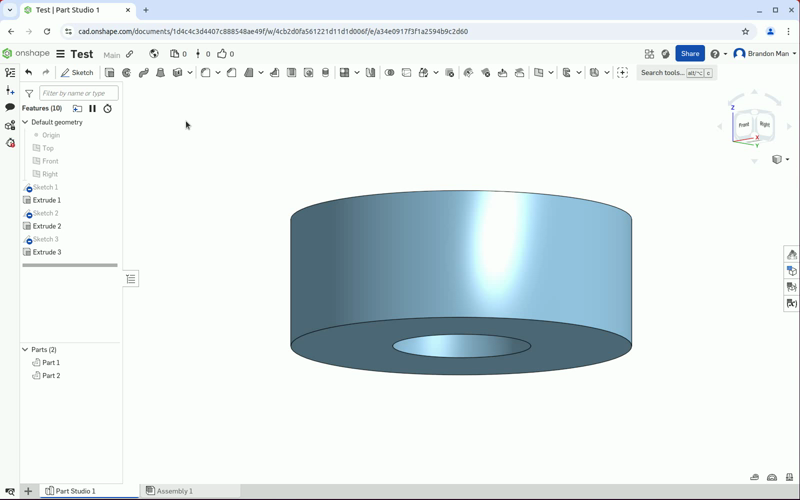
key(left, 3)
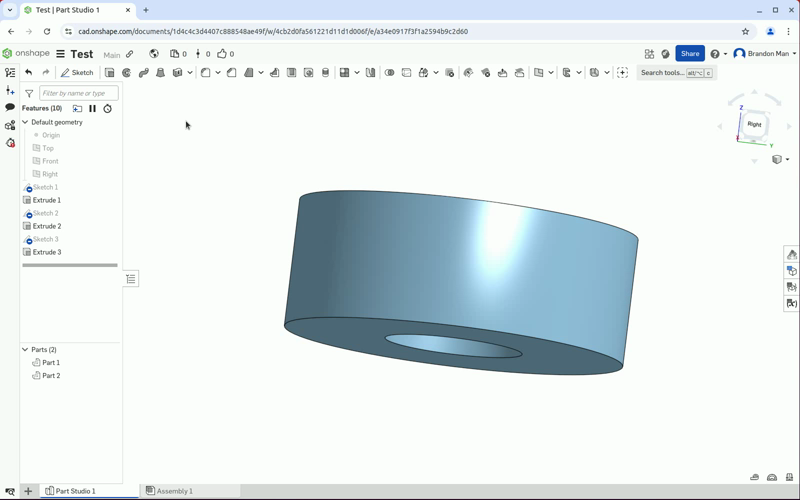
key(right, 3)
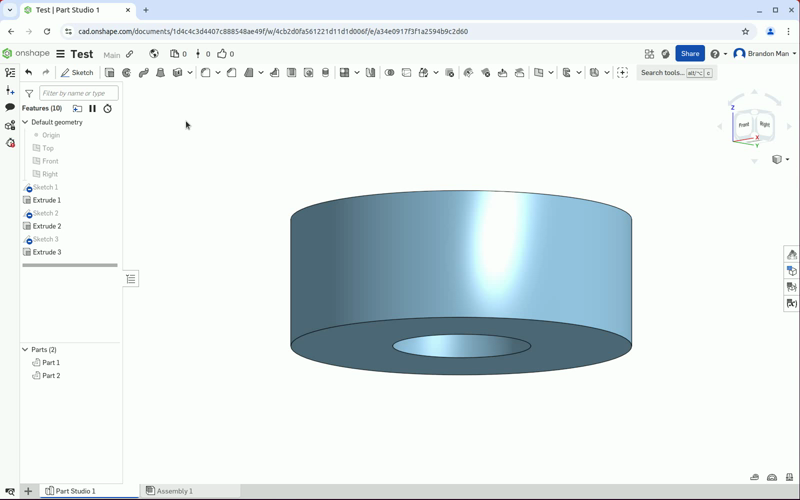
key(down, 3)
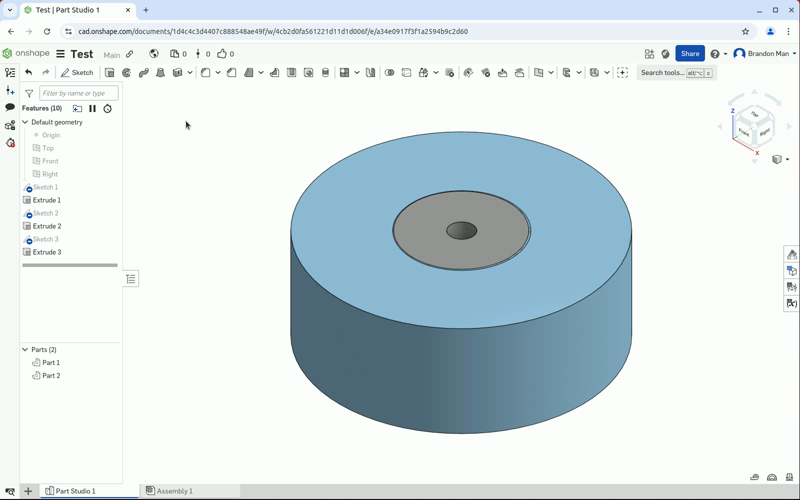
mouse_move(73, 189)
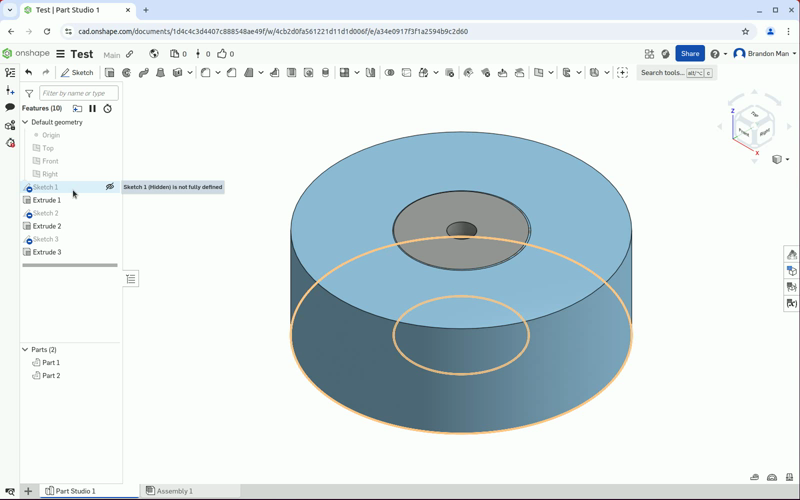
click(73, 189)